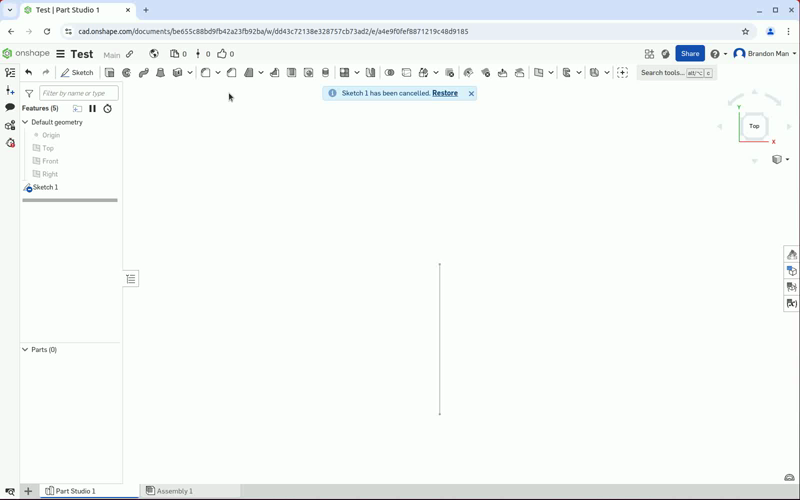
key(shift+h)
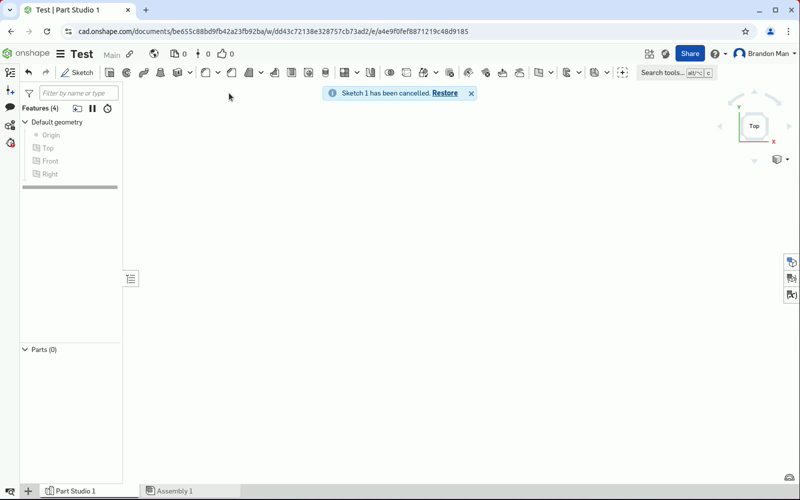
mouse_move(73, 352)
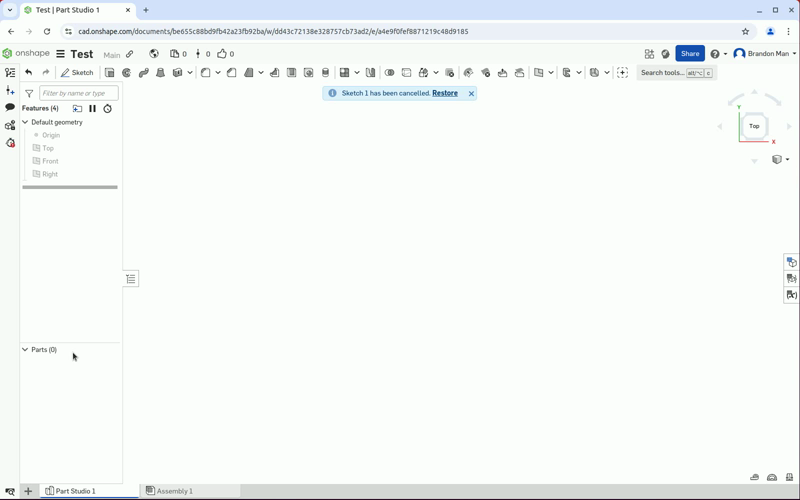
key(y)
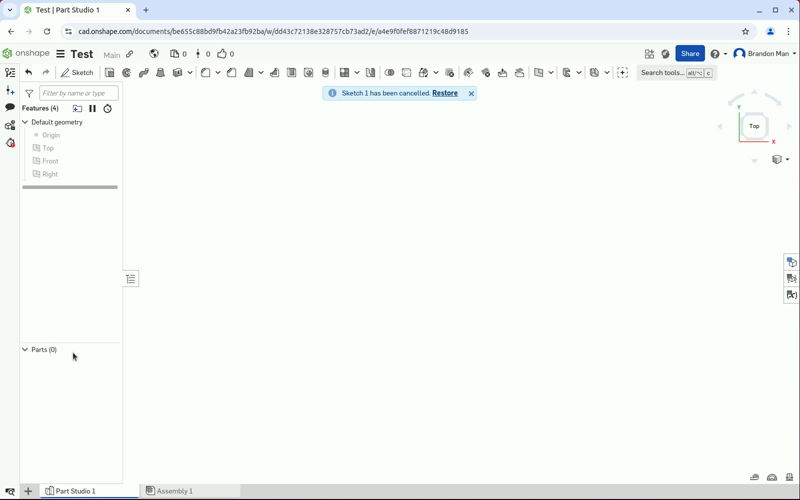
key(shift+p)
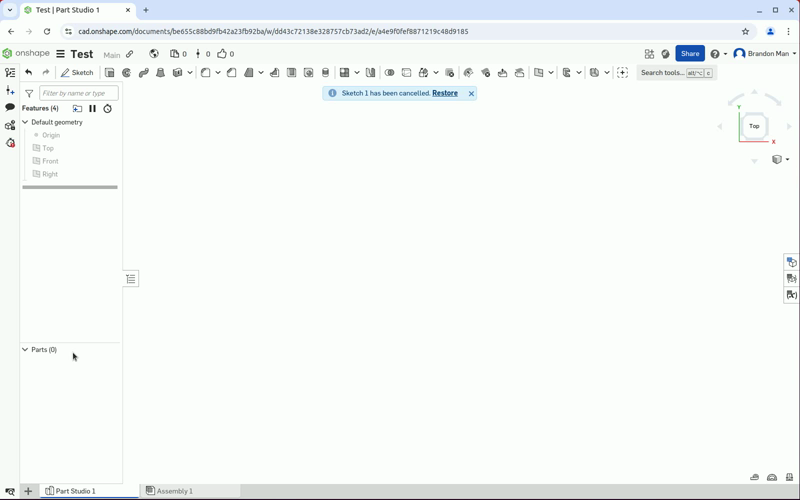
key(space)
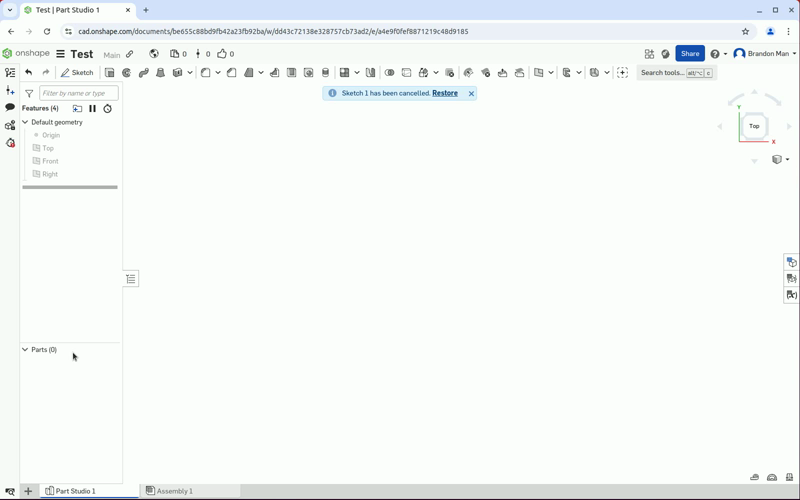
key_down(shift)
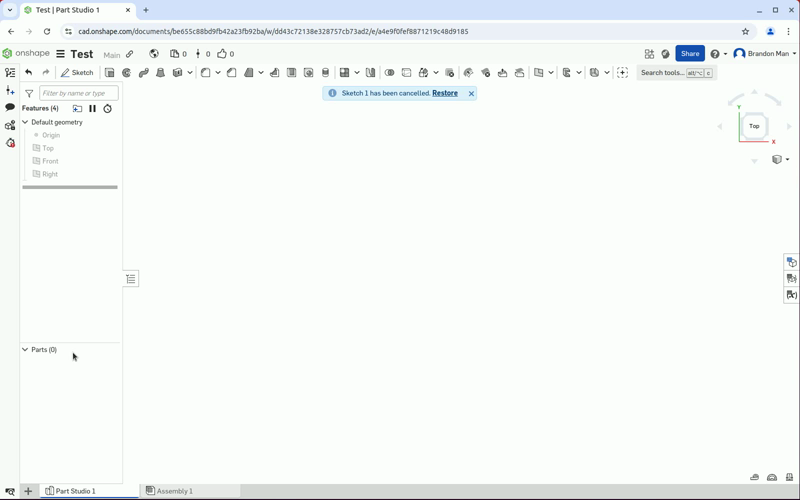
key(up)
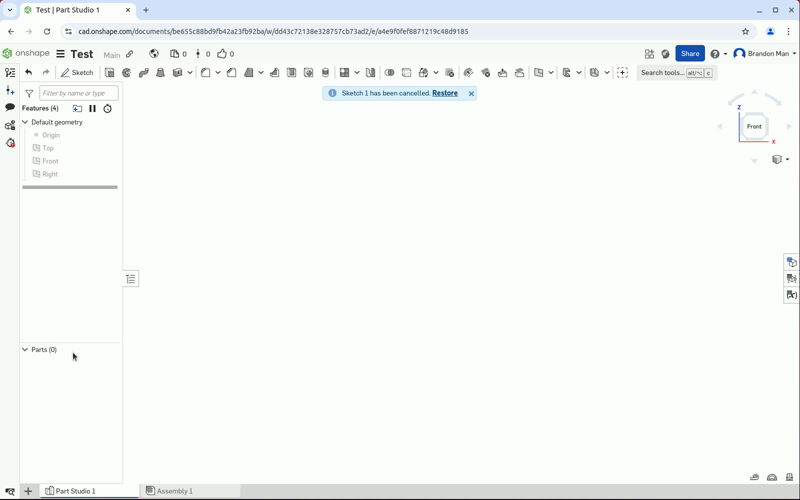
key_up(shift)
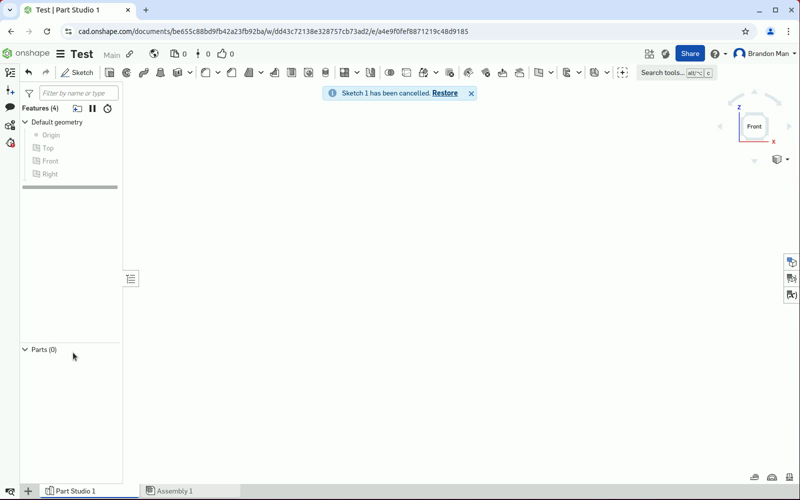
mouse_move(73, 352)
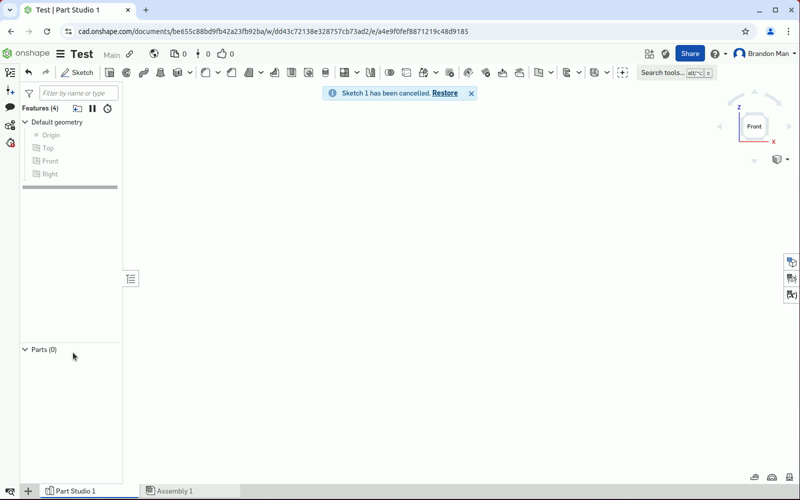
key(shift+y)
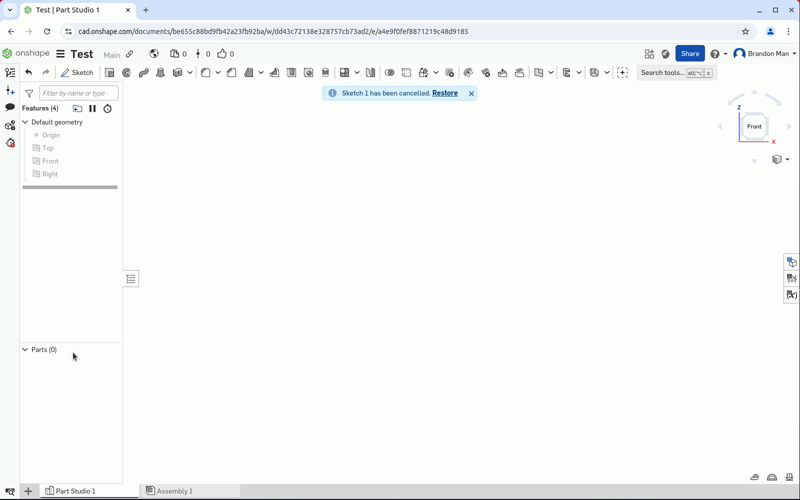
key(shift+s)
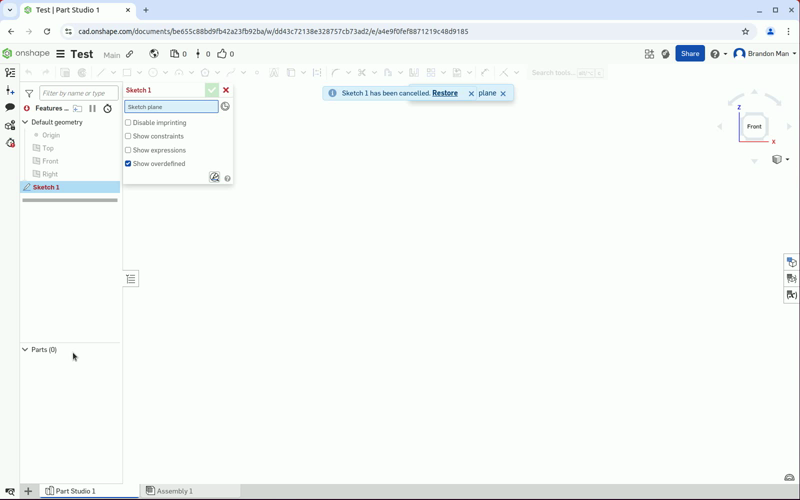
mouse_move(73, 163)
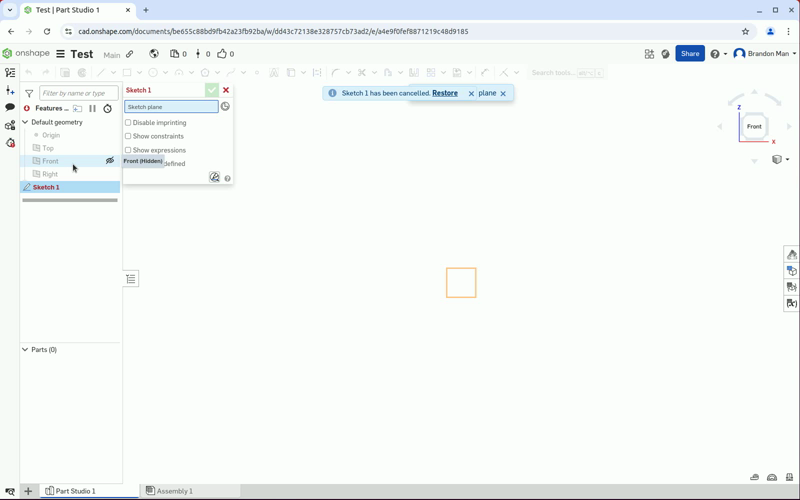
click(73, 163)
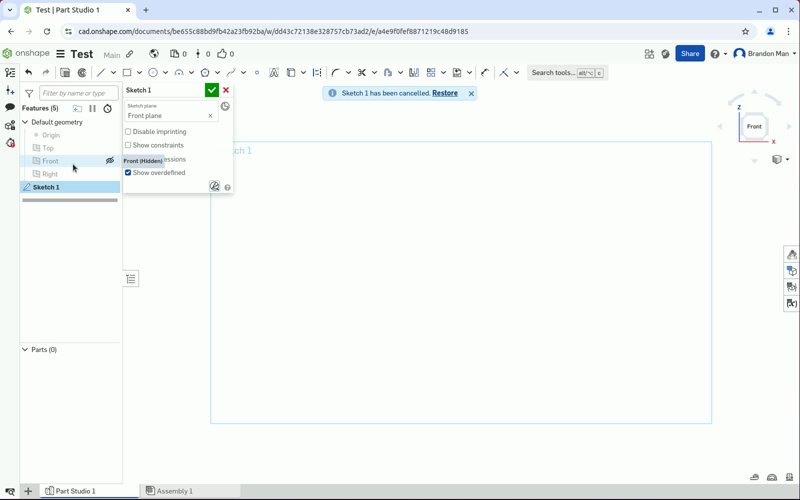
mouse_move(73, 352)
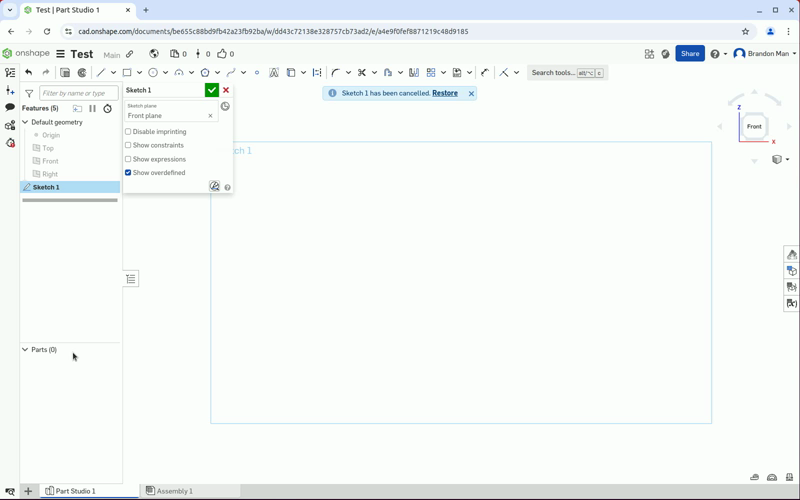
key(y)
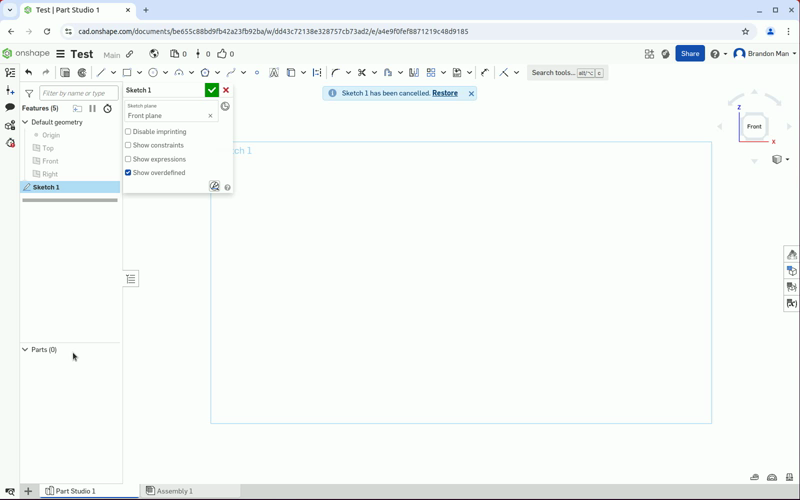
key(c)
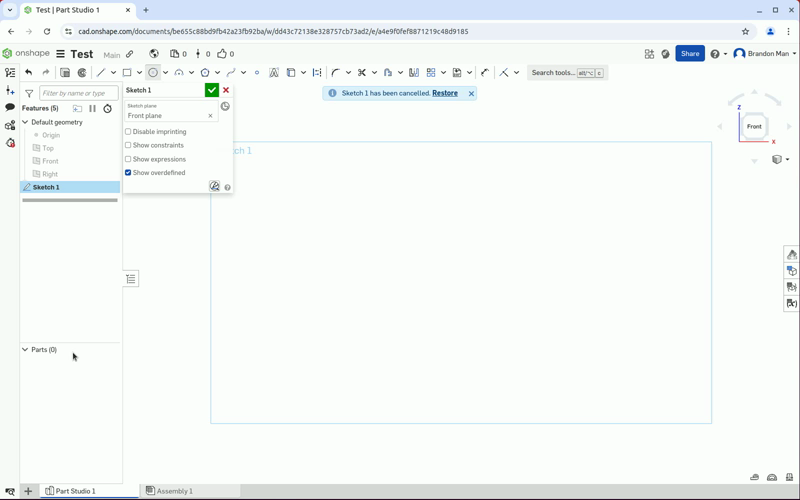
key_down(shift)
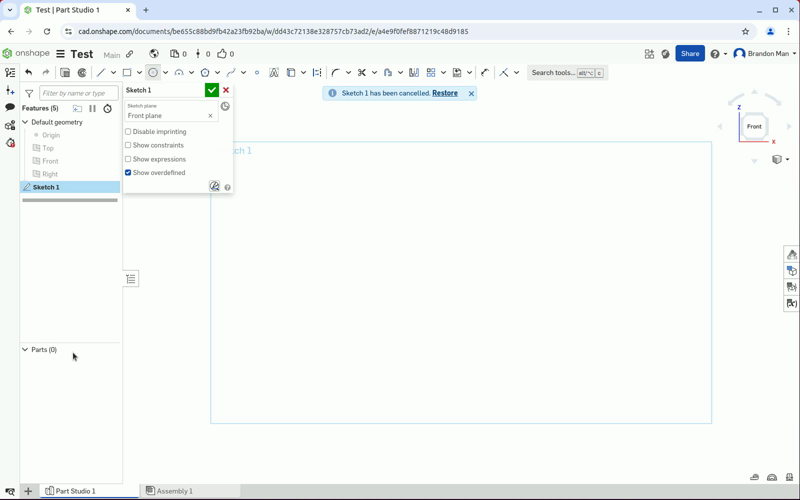
mouse_move(460, 282)
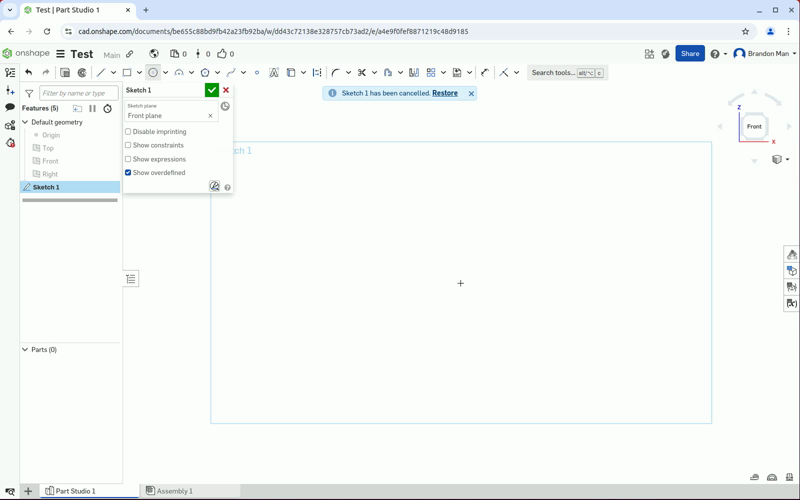
click(460, 282)
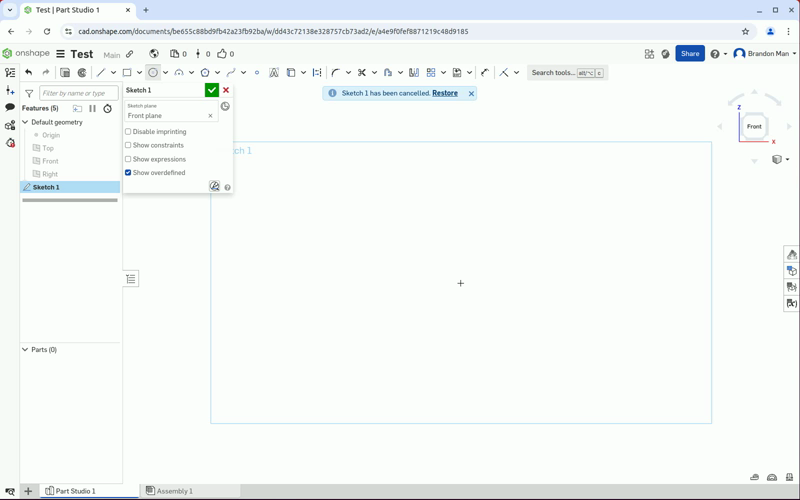
key_up(shift)
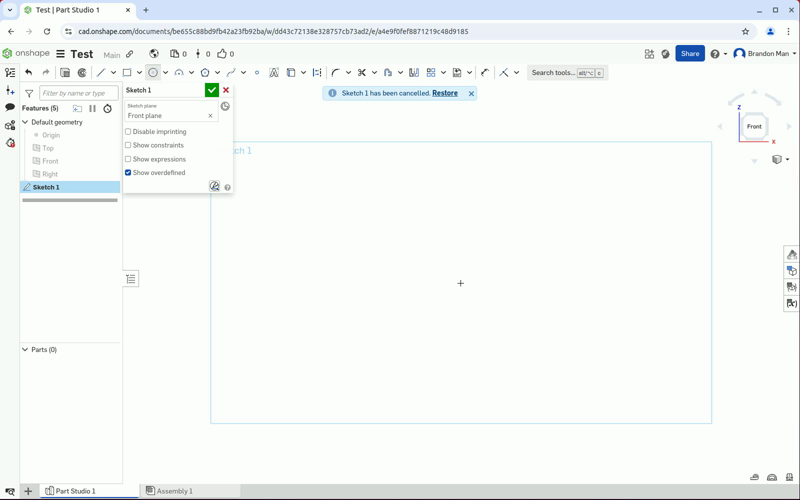
mouse_move(505, 282)
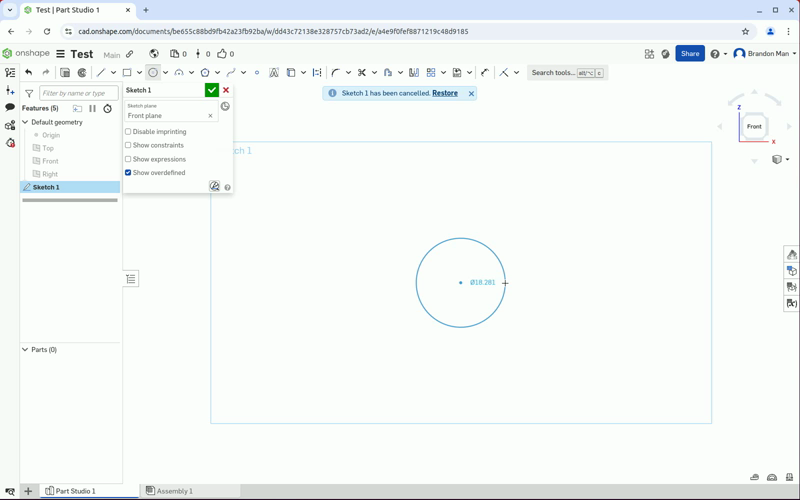
click(505, 282)
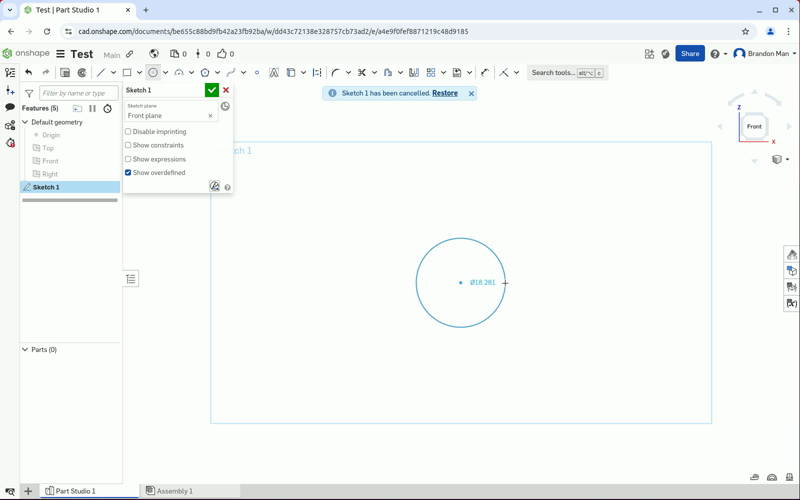
key(esc)
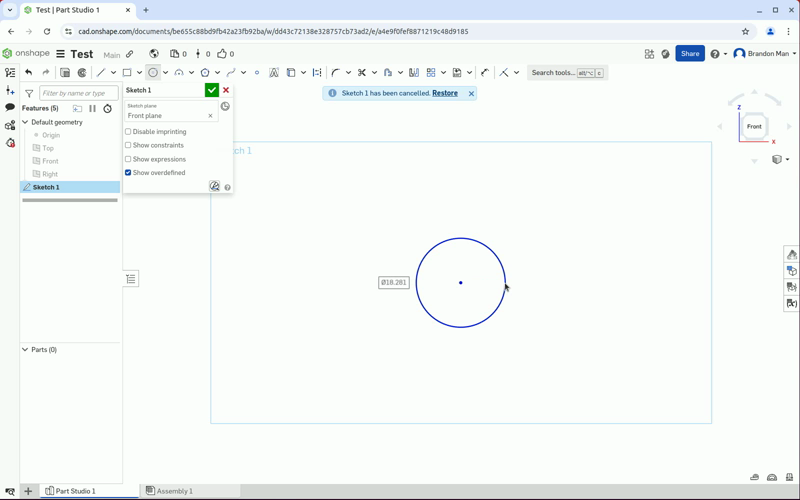
key(c)
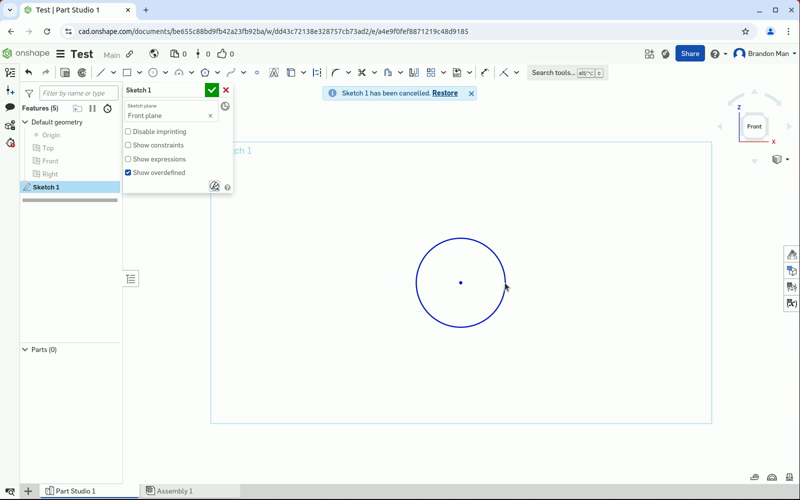
key_down(shift)
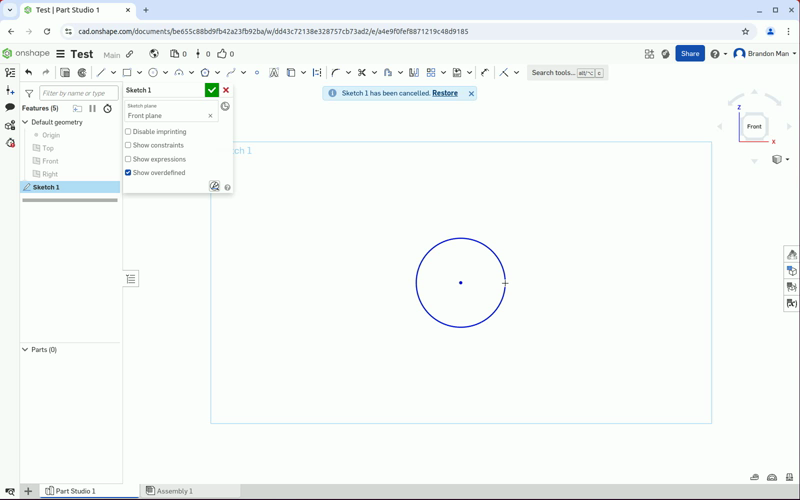
mouse_move(460, 282)
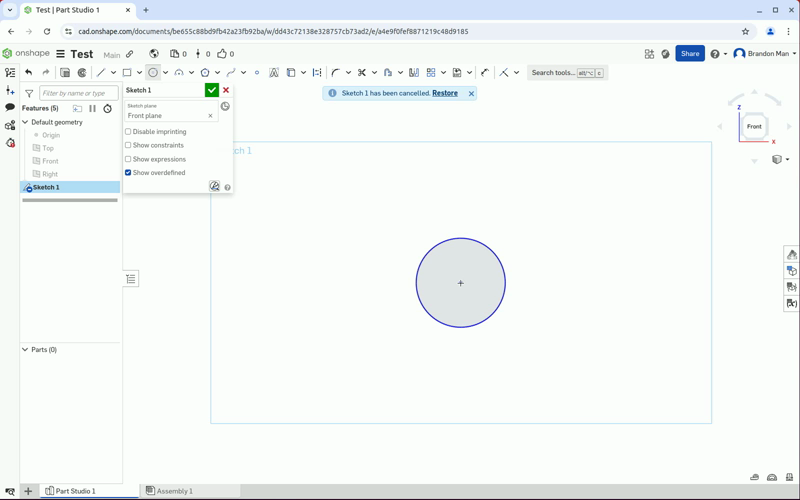
click(460, 282)
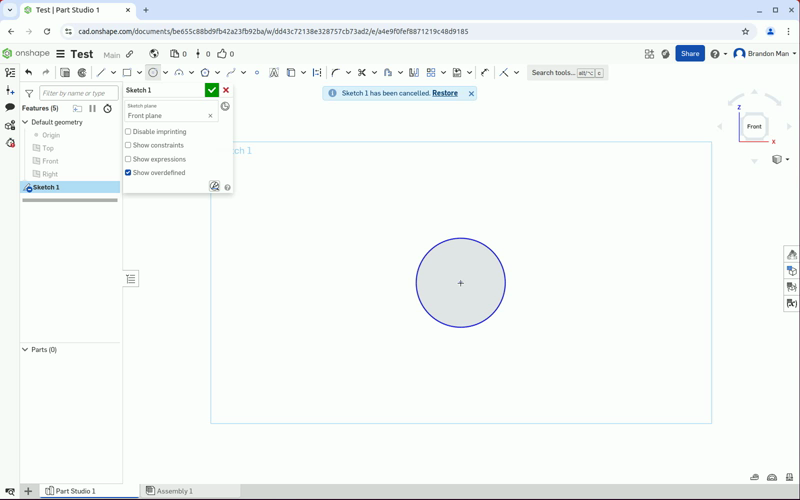
key_up(shift)
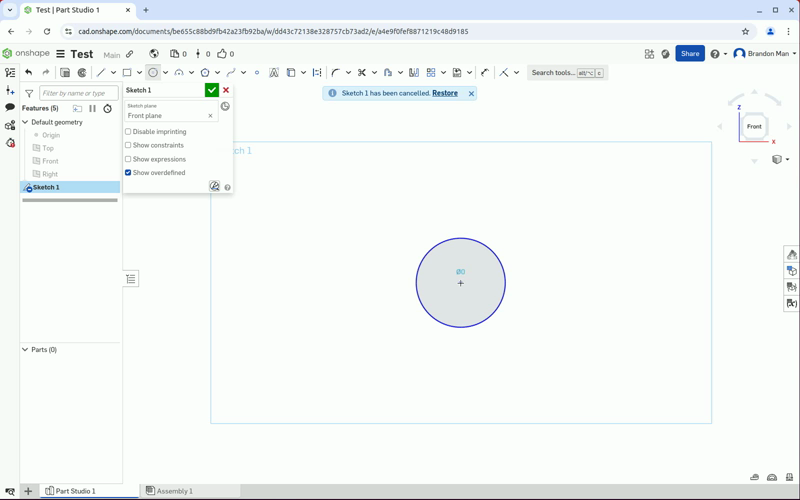
mouse_move(478, 282)
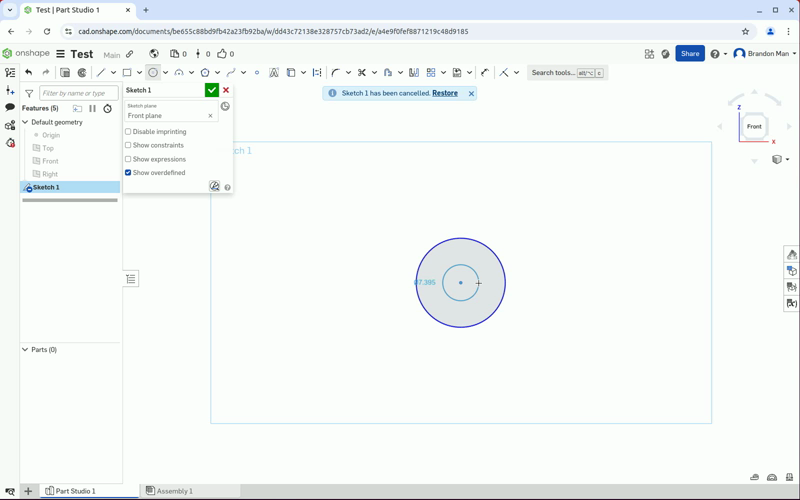
click(478, 282)
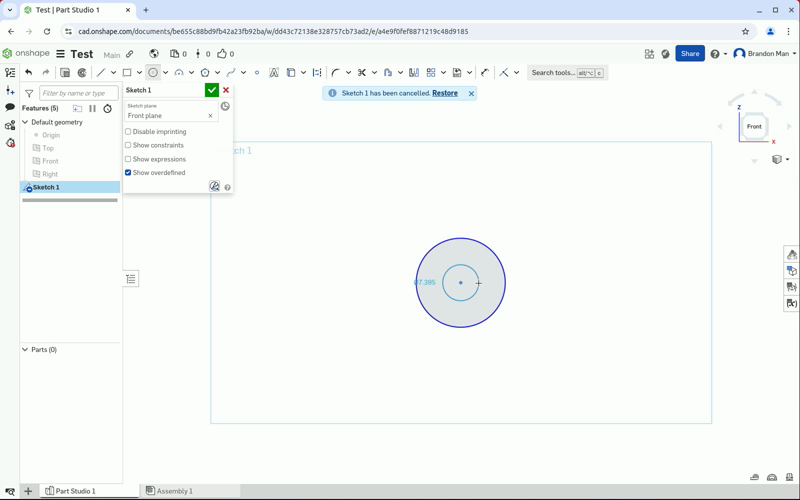
key(esc)
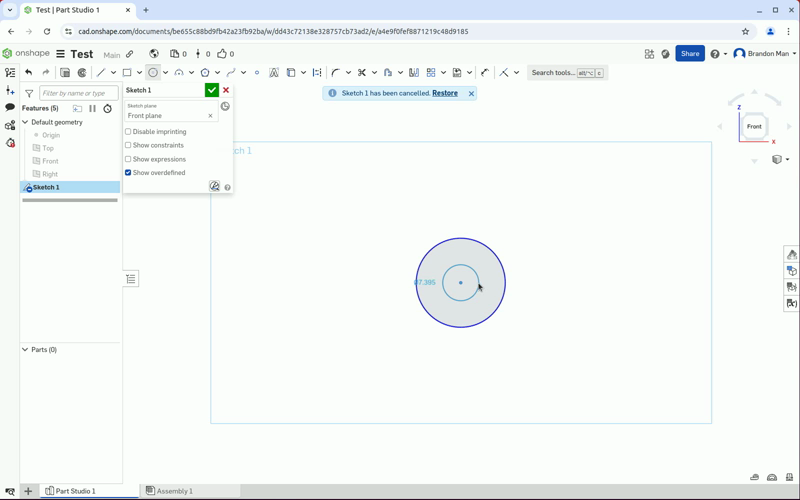
mouse_move(454, 320)
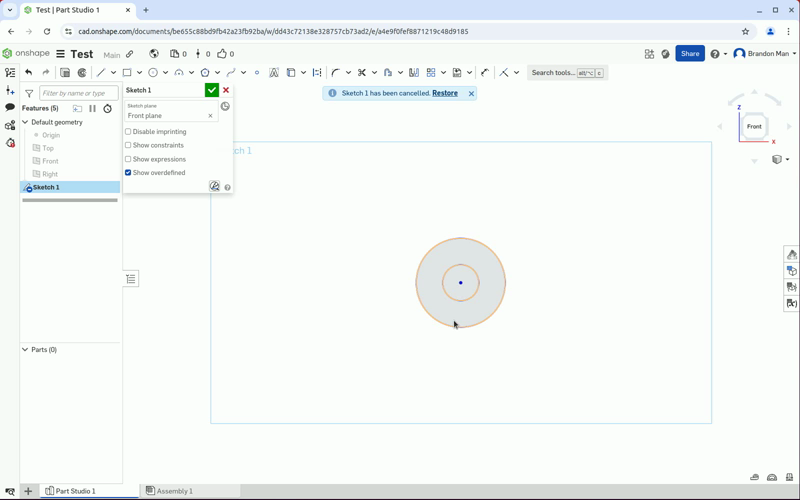
click(454, 320)
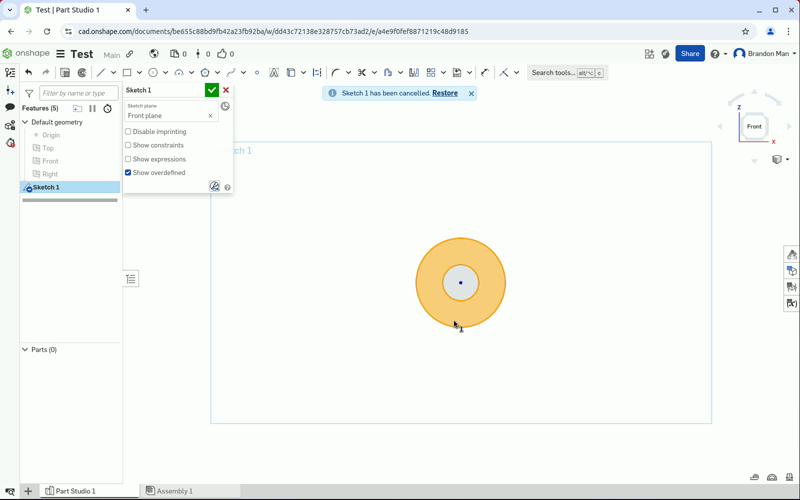
mouse_move(73, 352)
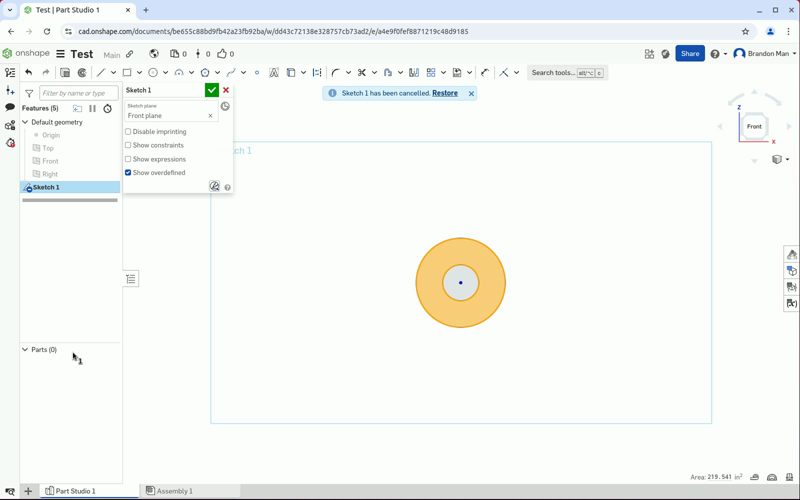
key(shift+y)
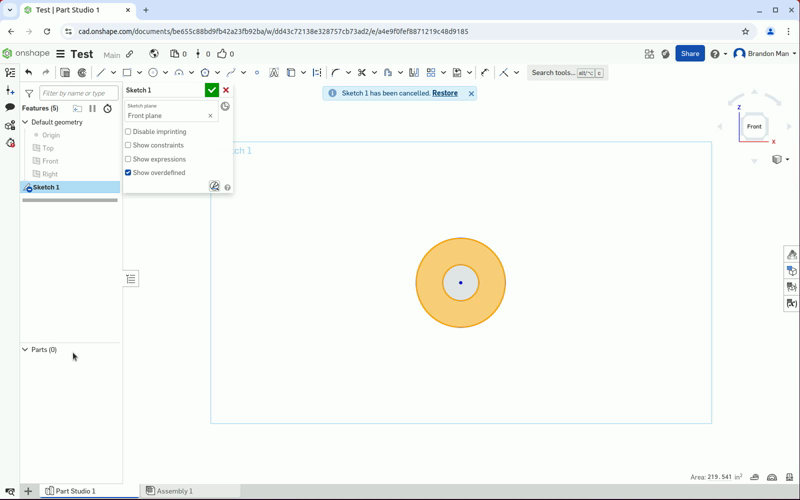
key(shift+e)
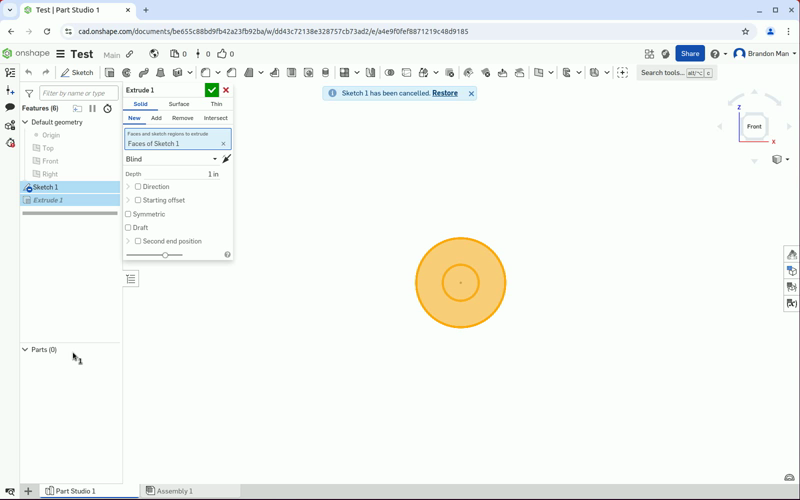
mouse_move(143, 106)
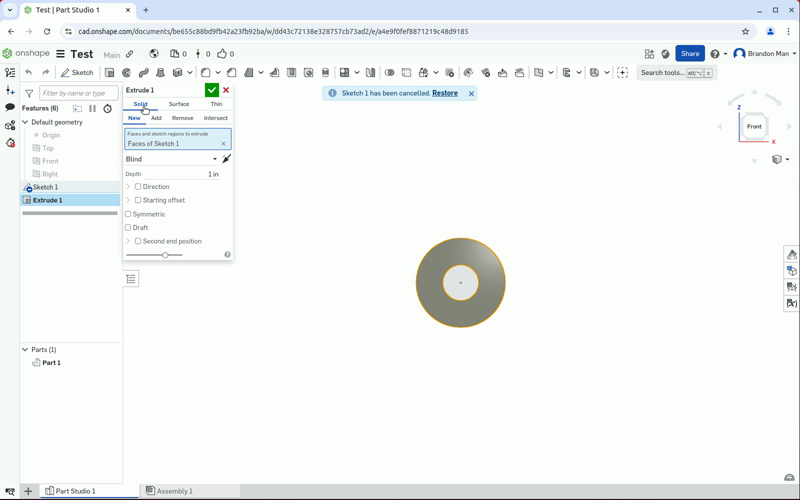
click(143, 106)
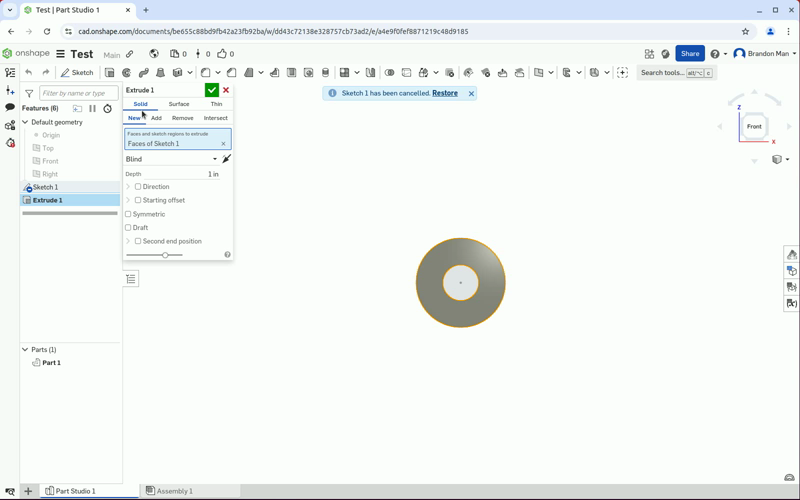
mouse_move(137, 120)
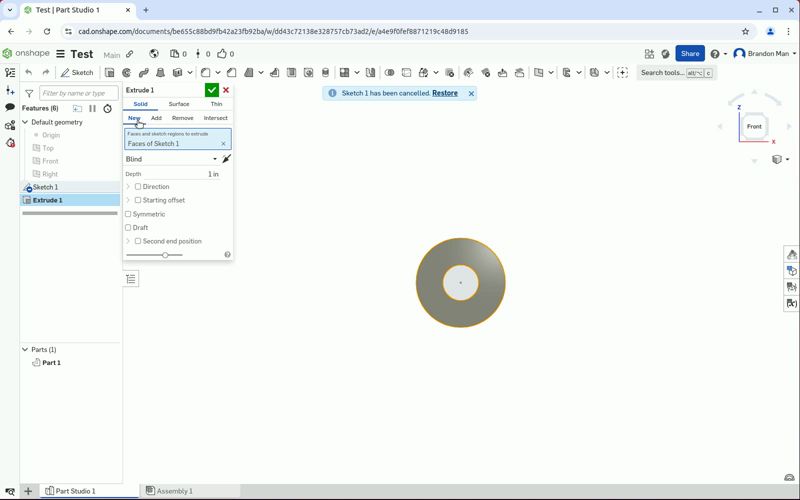
click(137, 120)
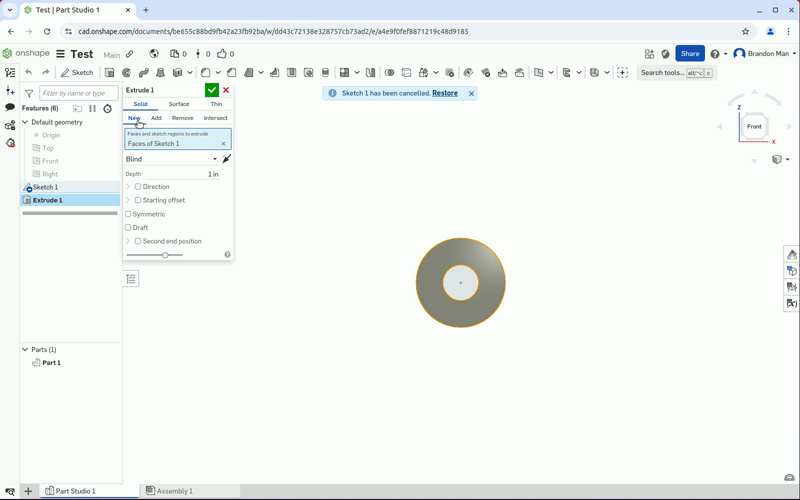
key(tab, 4)
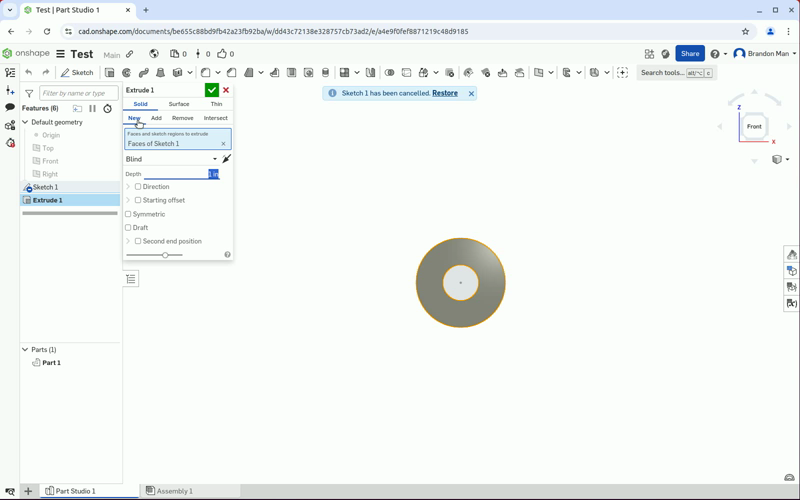
text(3.611)
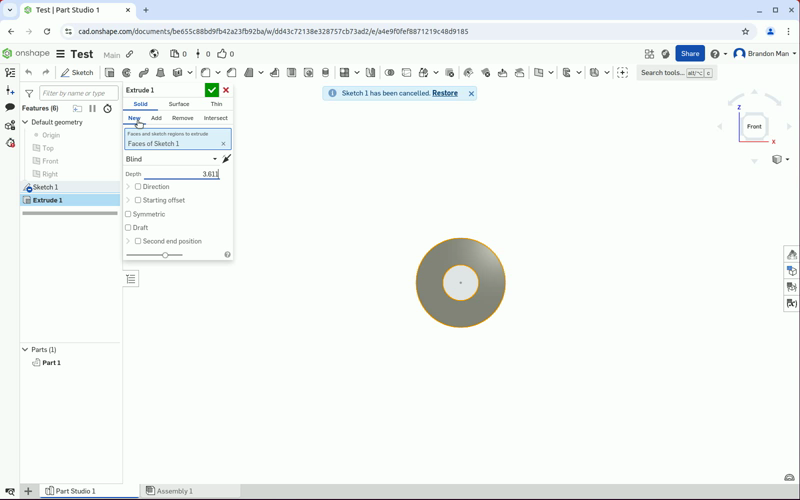
key(enter)
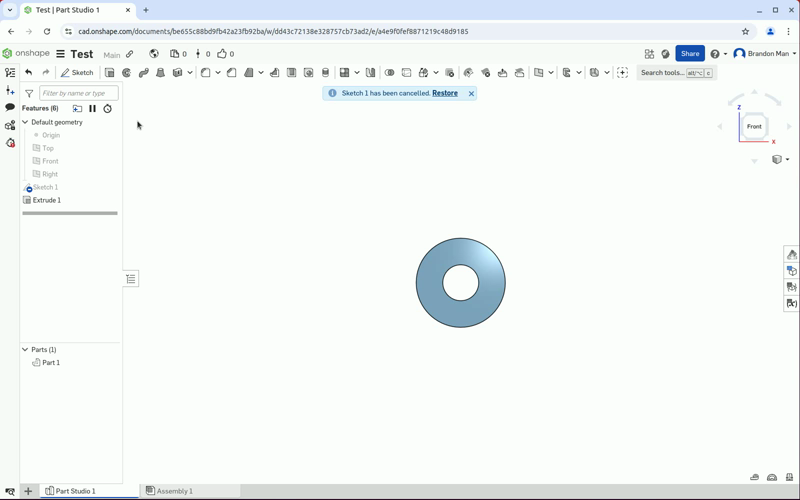
key(shift+h)
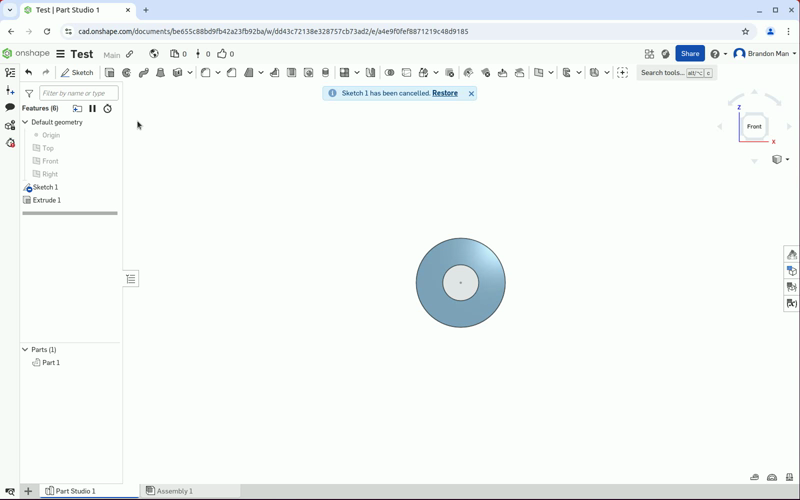
key(shift+h)
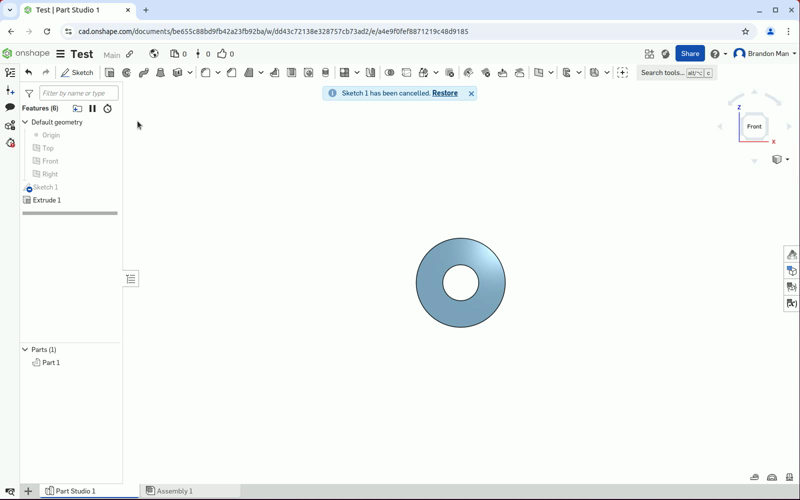
mouse_move(73, 189)
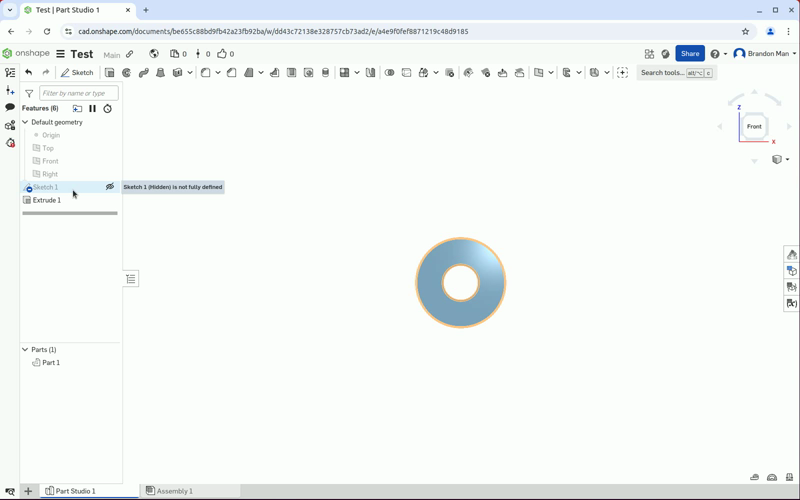
click(73, 189)
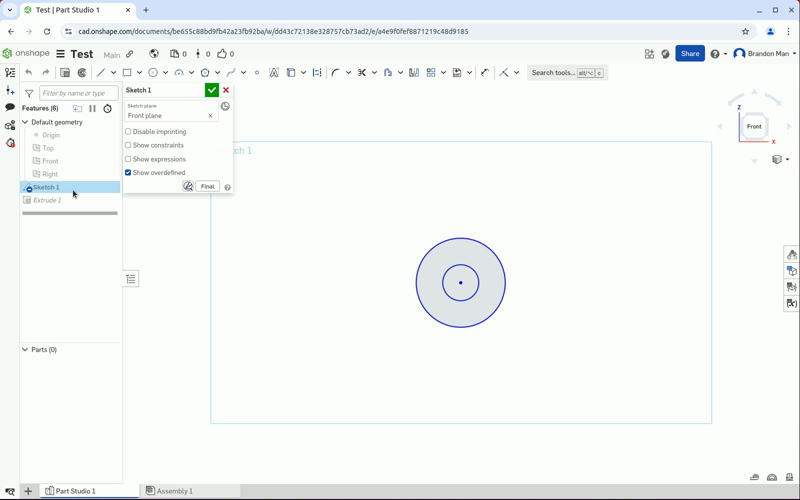
mouse_move(229, 92)
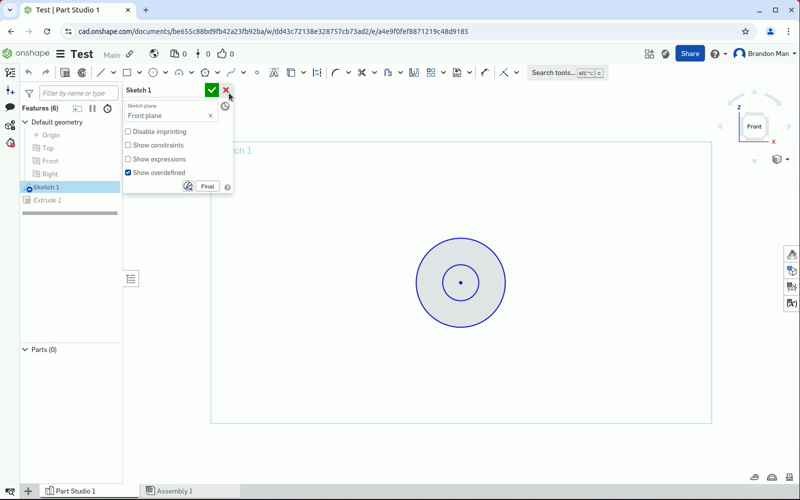
click(229, 92)
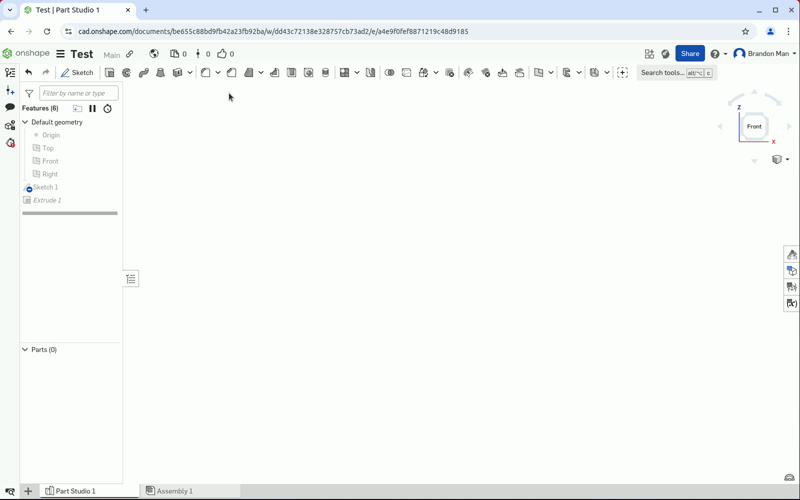
mouse_move(541, 75)
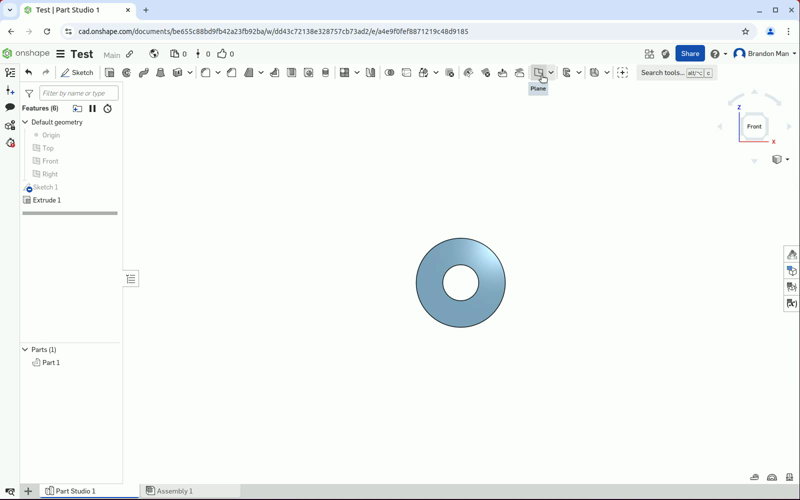
click(541, 75)
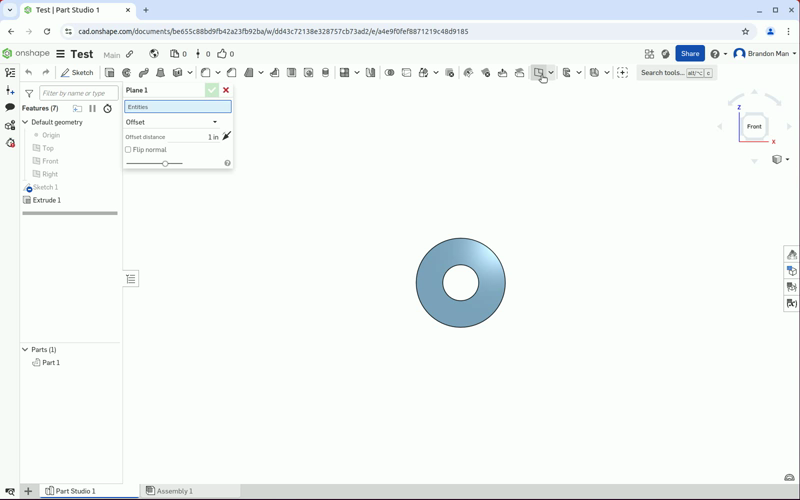
mouse_move(73, 163)
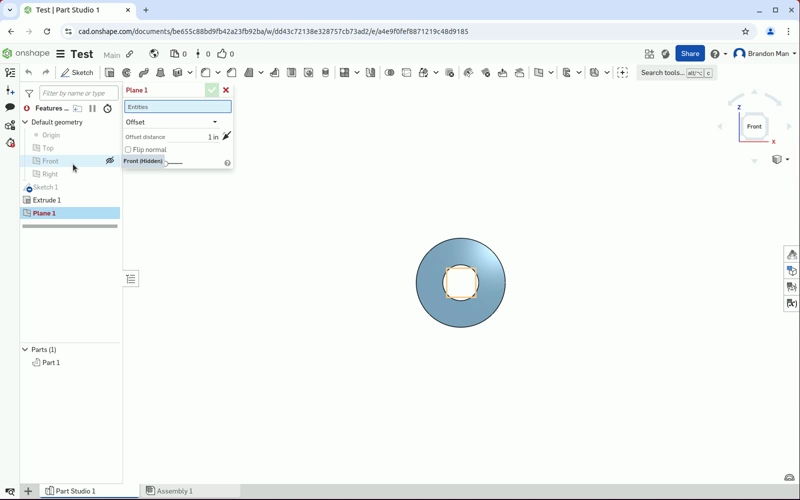
click(73, 163)
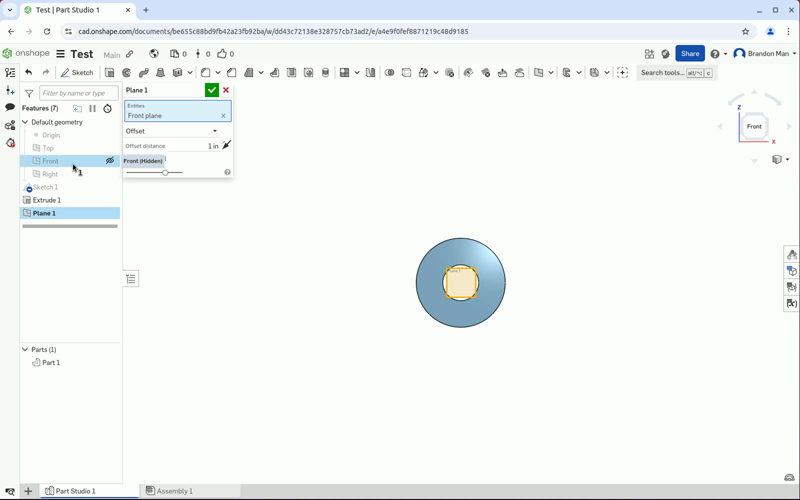
key(tab, 2)
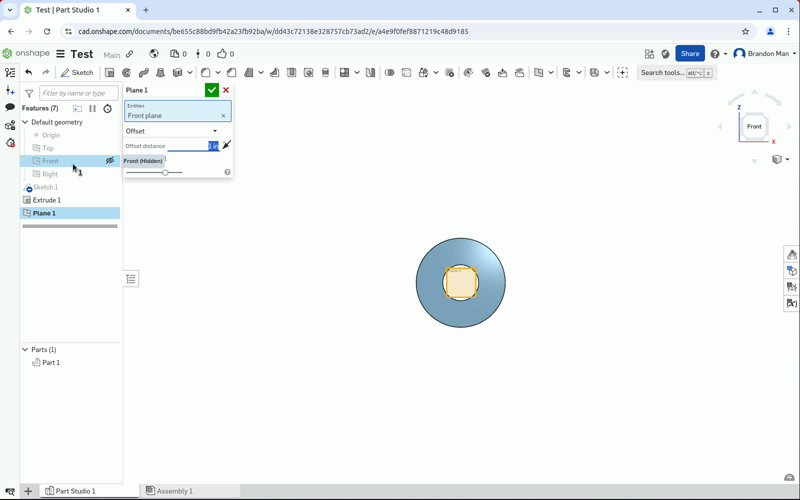
text(3.605)
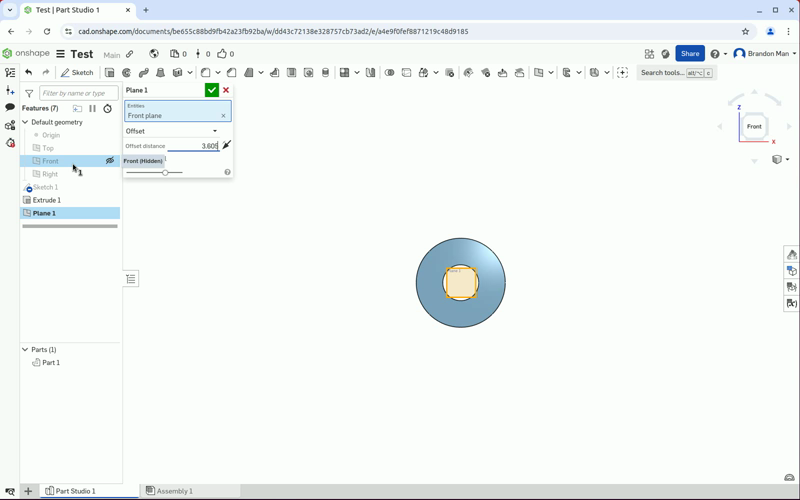
key(enter, 2)
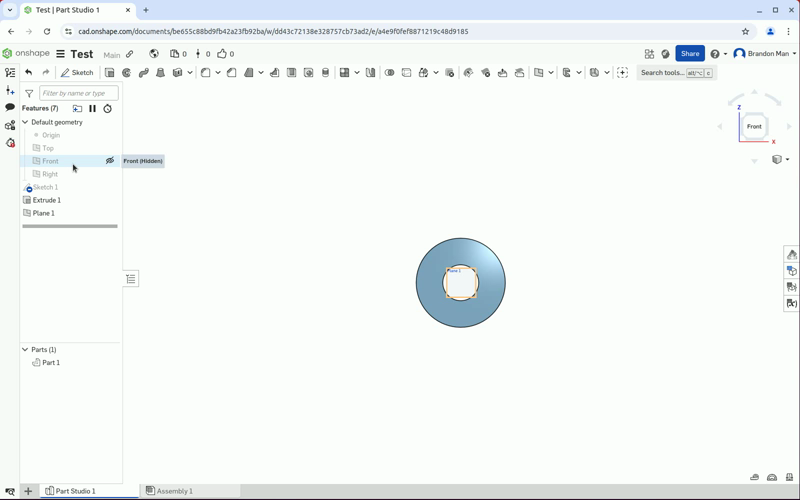
key(shift+s)
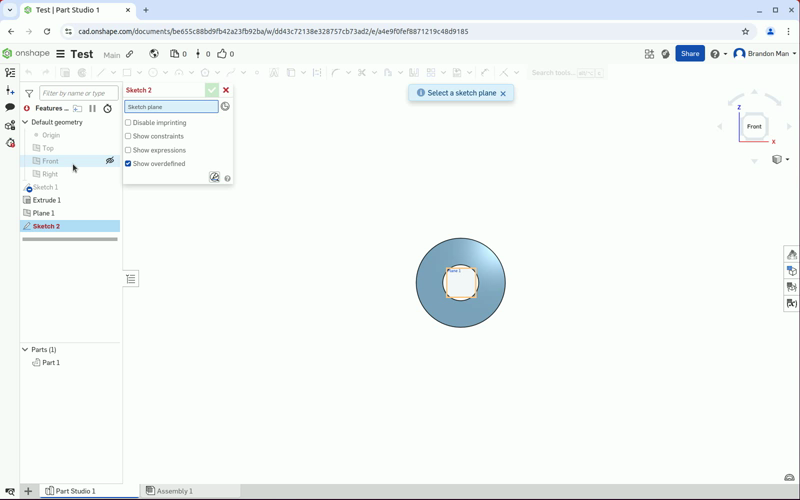
mouse_move(73, 215)
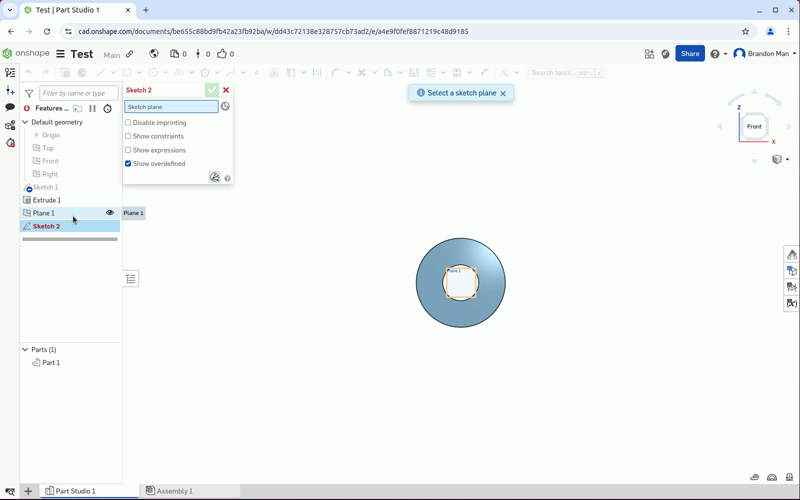
click(73, 215)
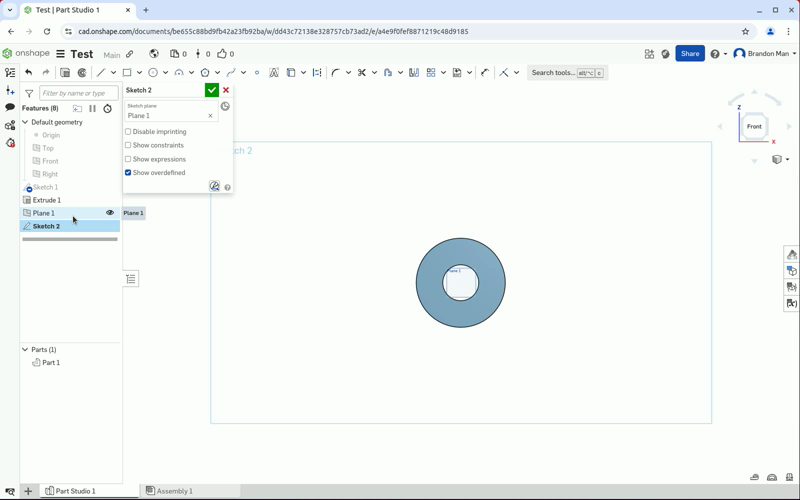
mouse_move(73, 352)
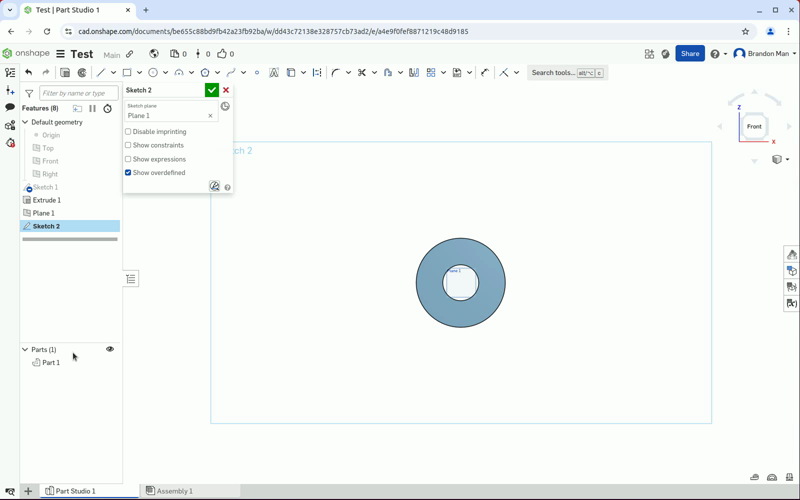
key(y)
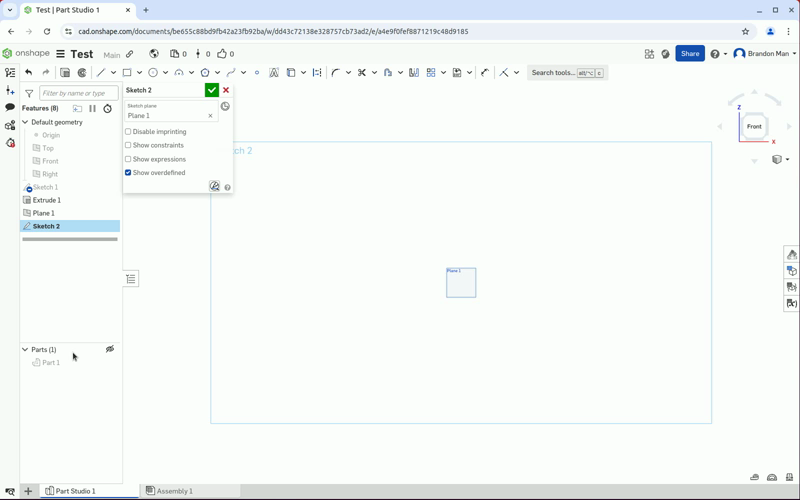
key(c)
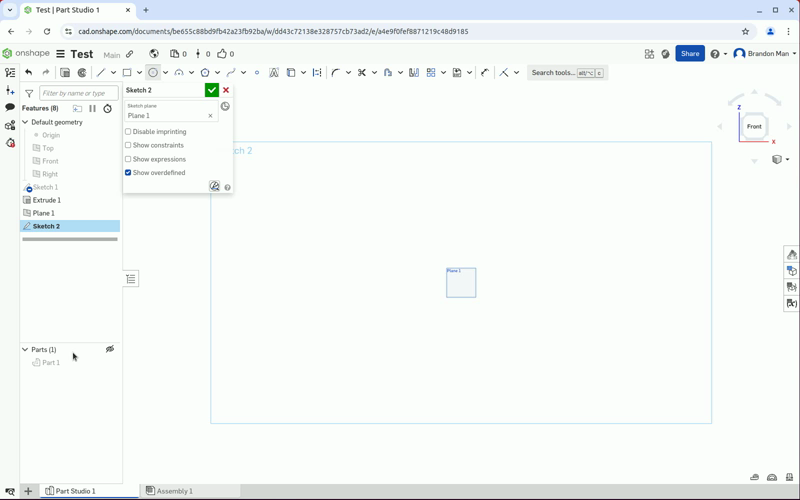
key_down(shift)
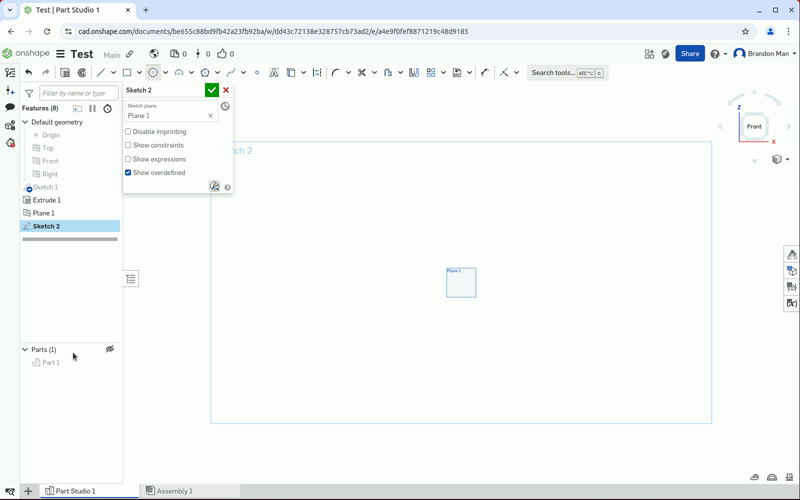
mouse_move(460, 282)
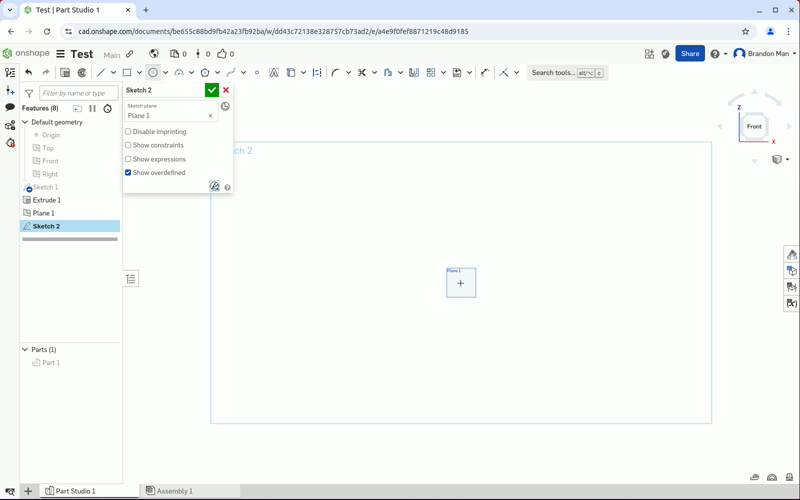
click(460, 282)
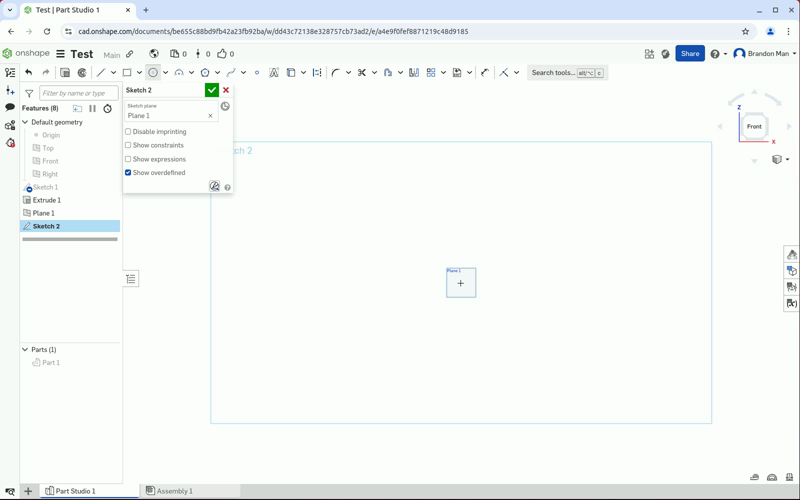
key_up(shift)
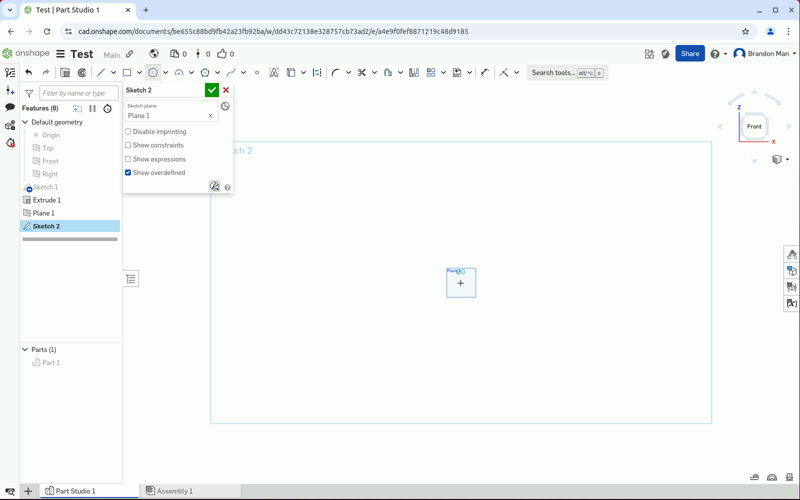
mouse_move(492, 282)
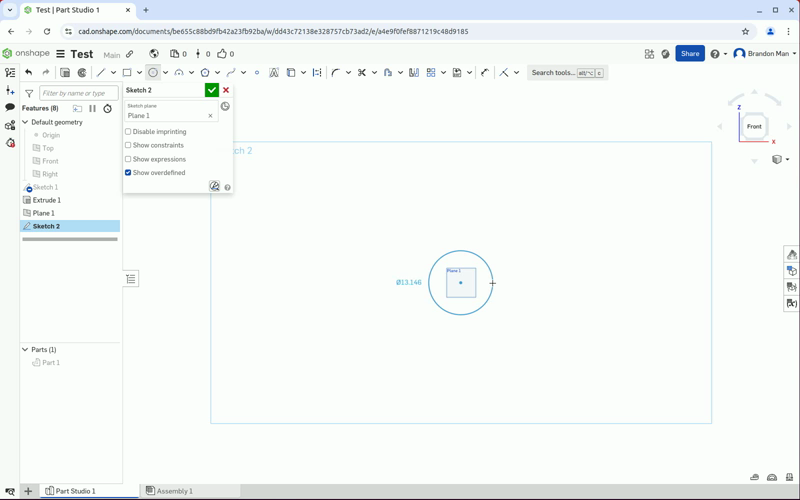
click(492, 282)
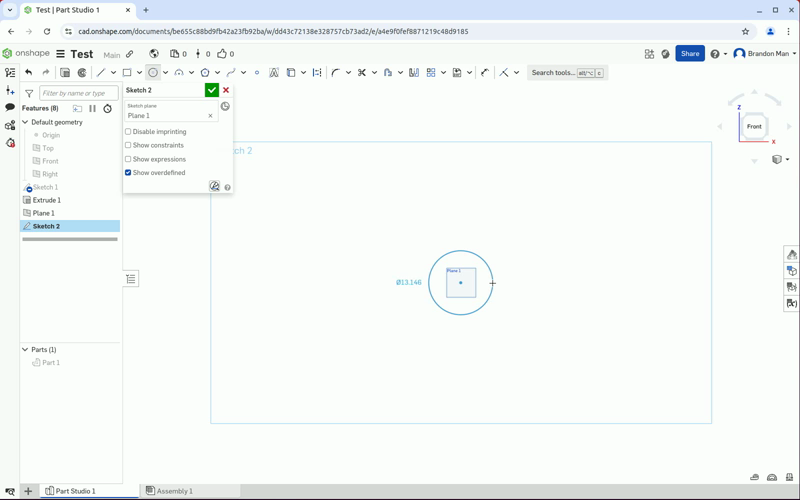
key(esc)
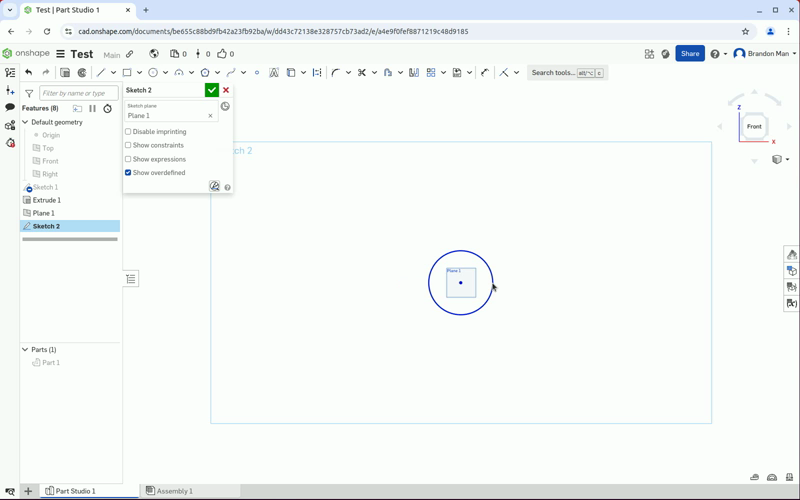
key(c)
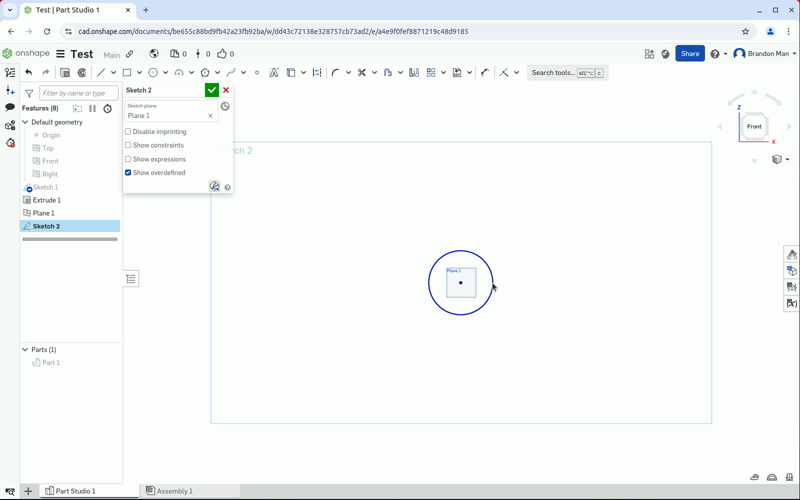
key_down(shift)
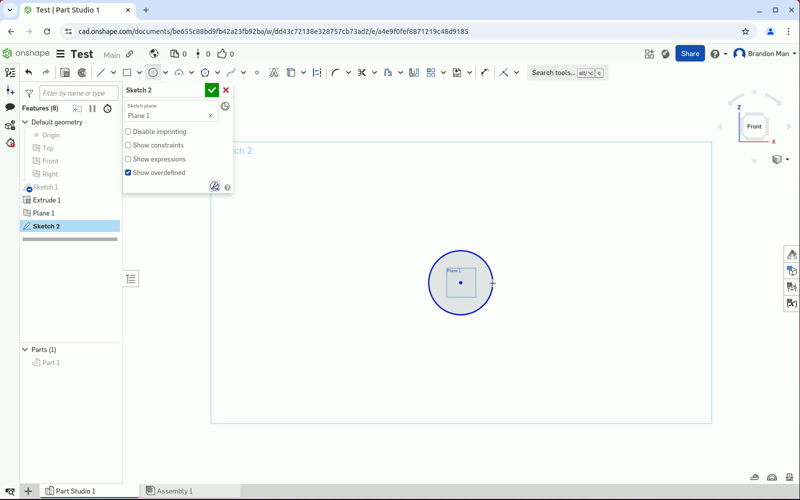
mouse_move(460, 282)
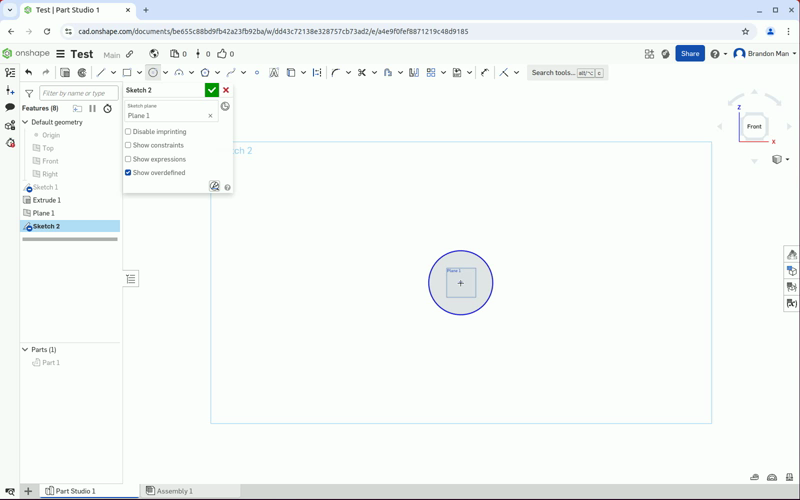
click(460, 282)
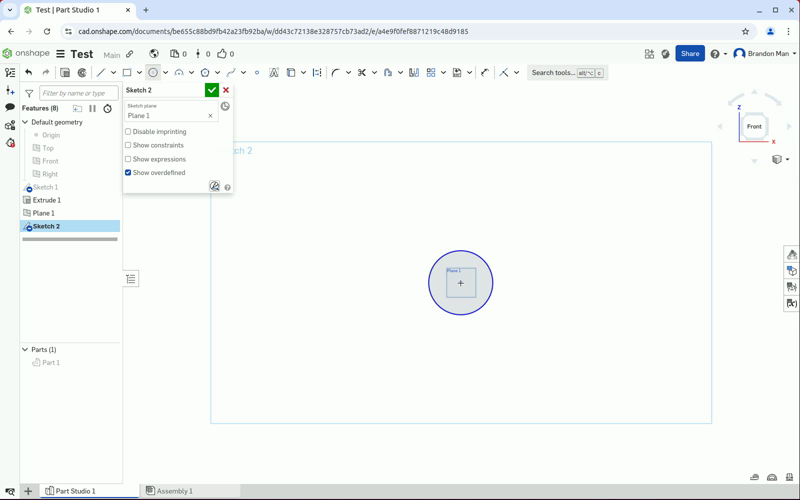
key_up(shift)
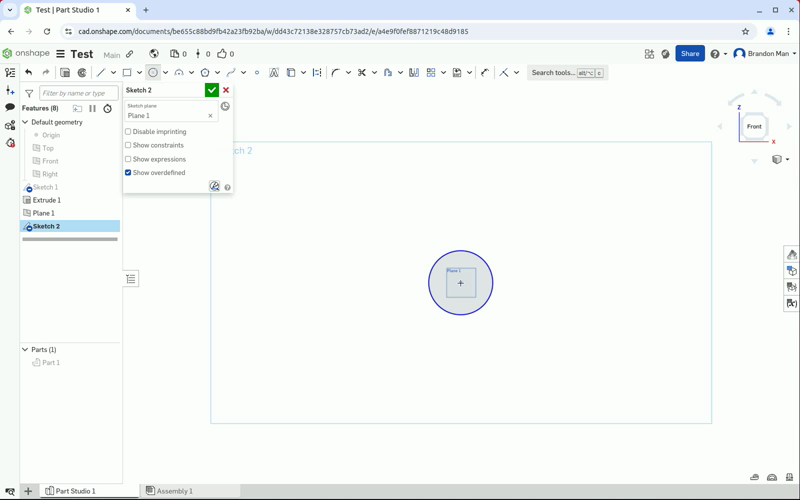
mouse_move(478, 282)
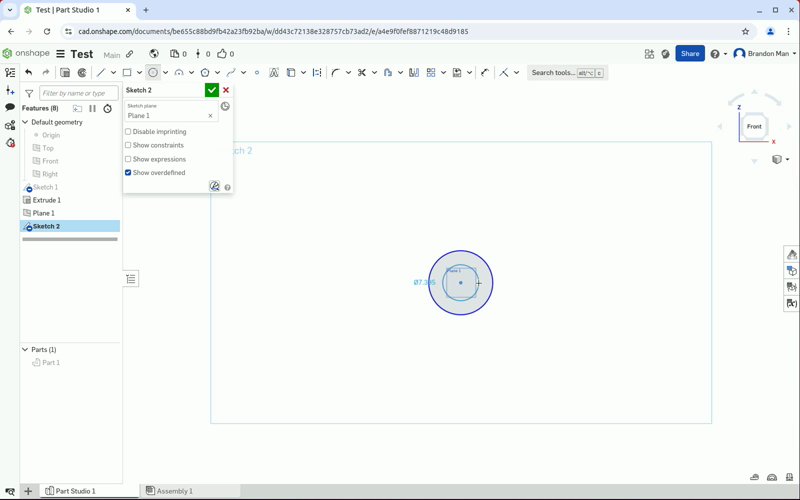
click(478, 282)
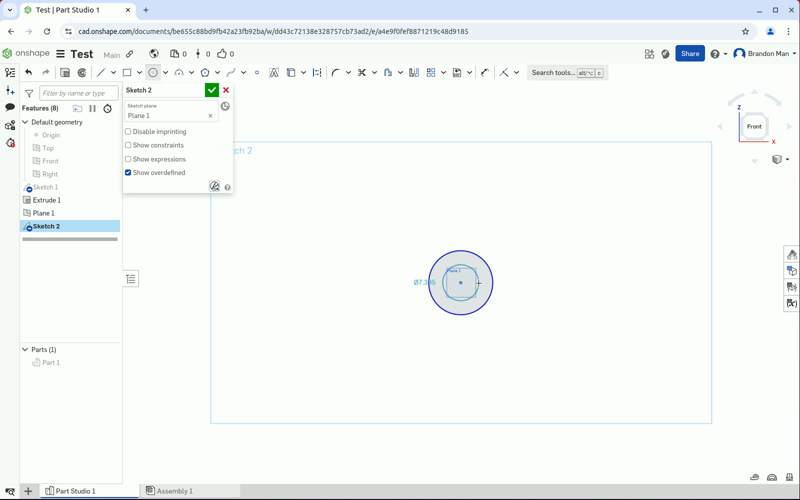
key(esc)
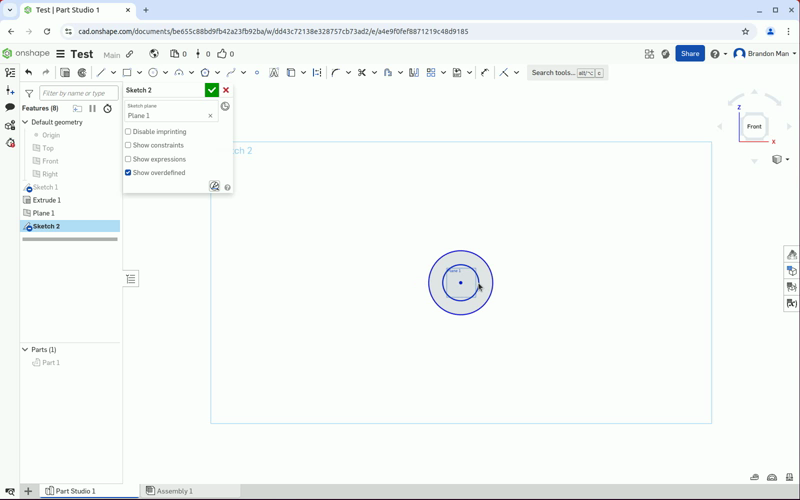
mouse_move(482, 274)
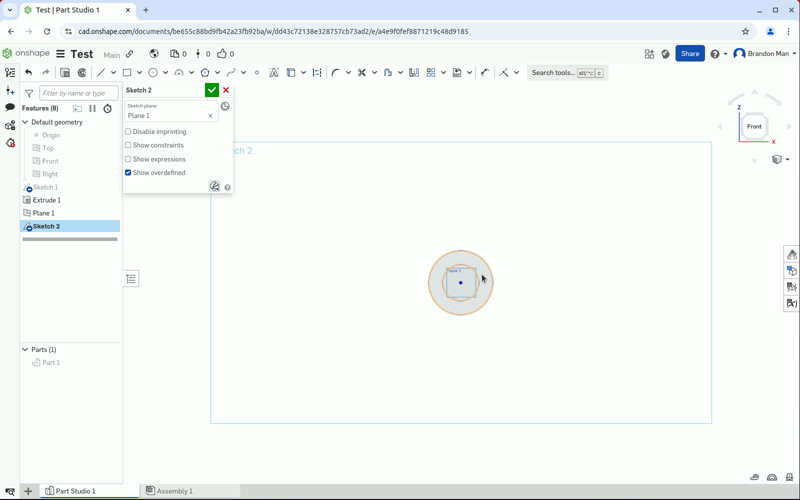
click(482, 274)
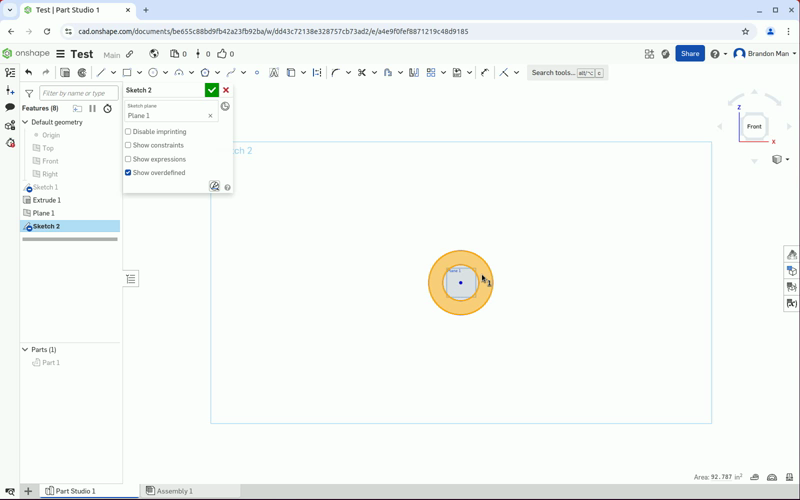
mouse_move(73, 352)
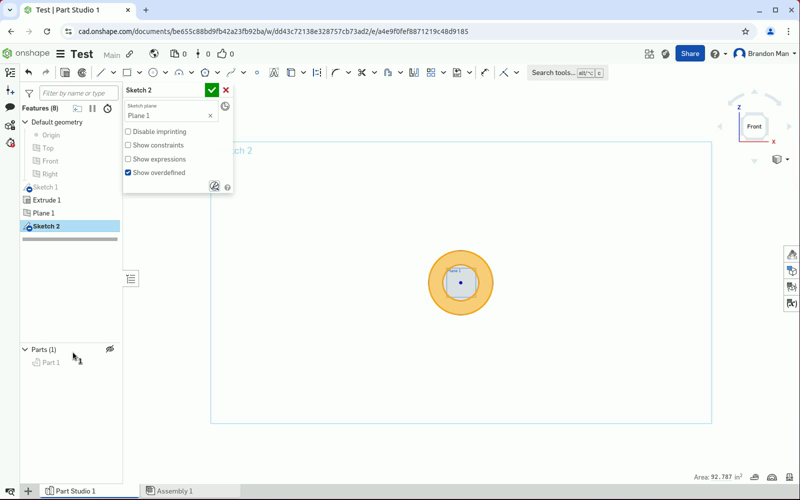
key(shift+y)
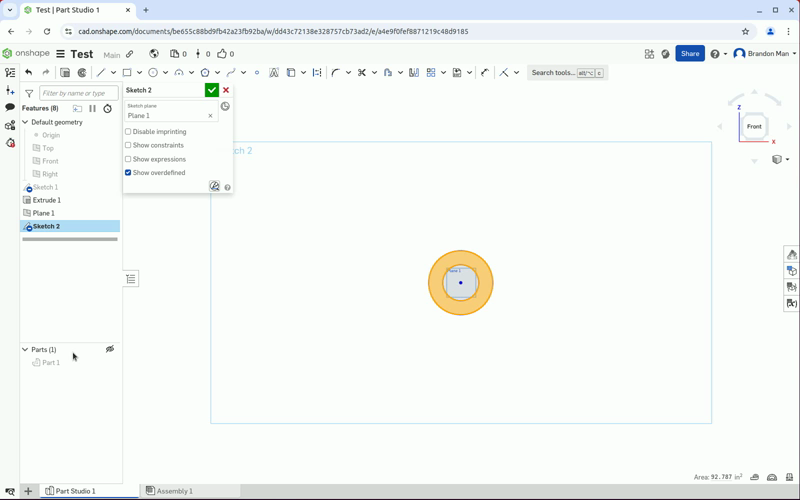
key(shift+e)
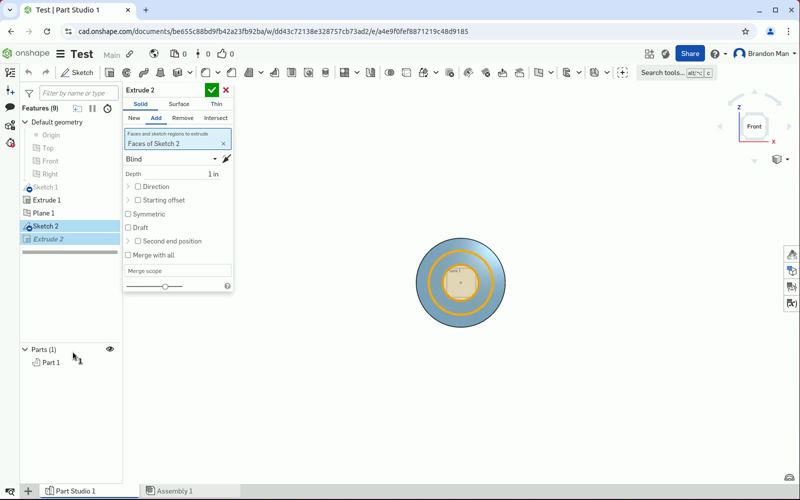
mouse_move(143, 106)
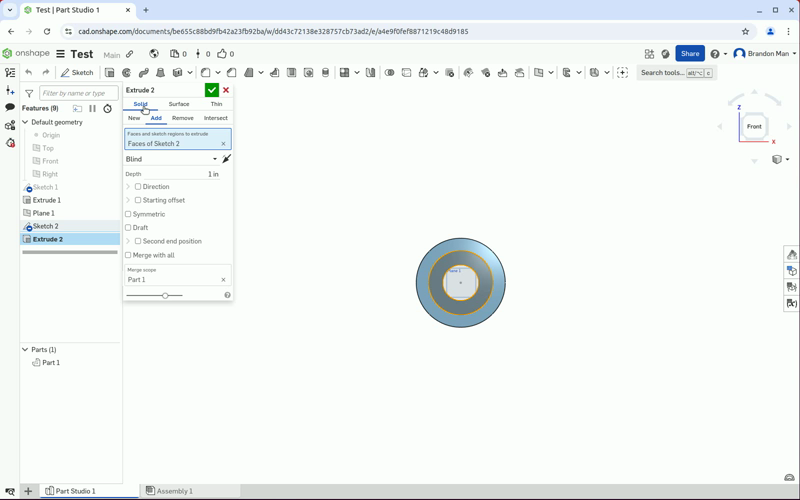
click(143, 106)
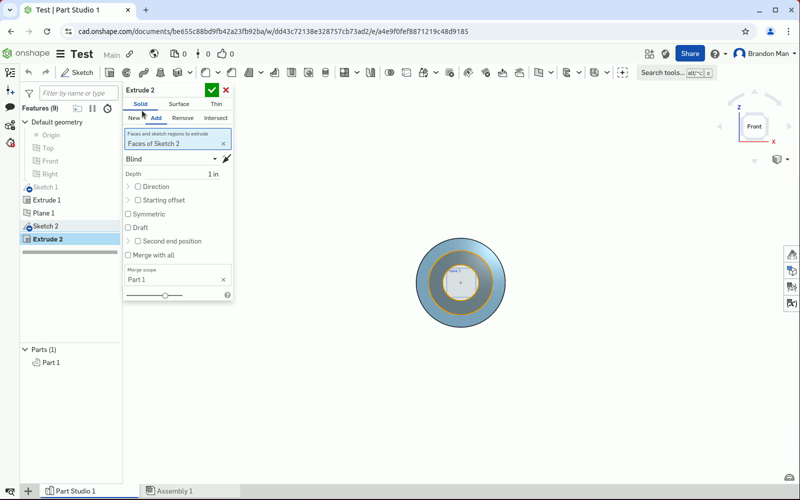
mouse_move(137, 120)
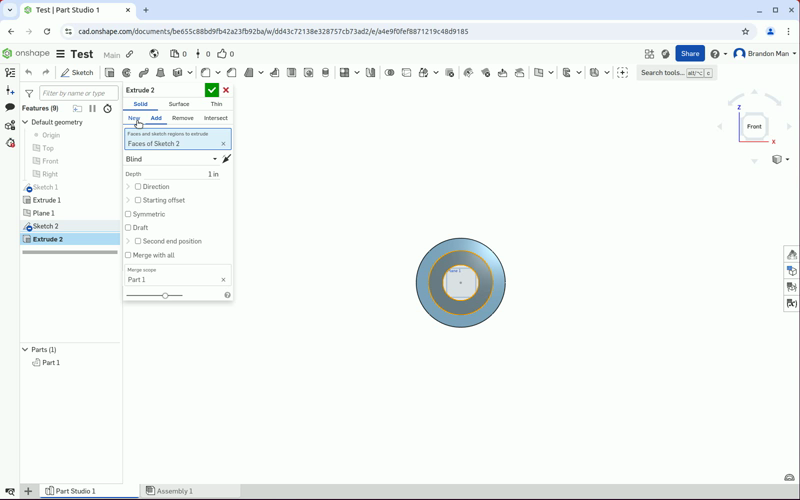
click(137, 120)
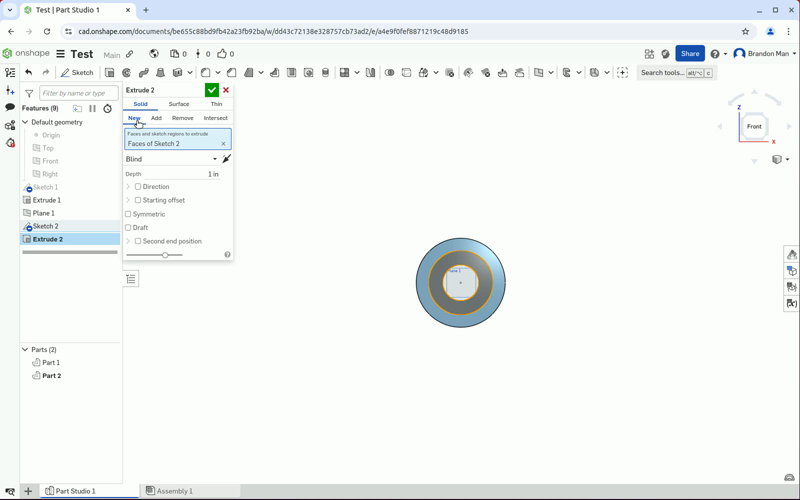
key(tab, 4)
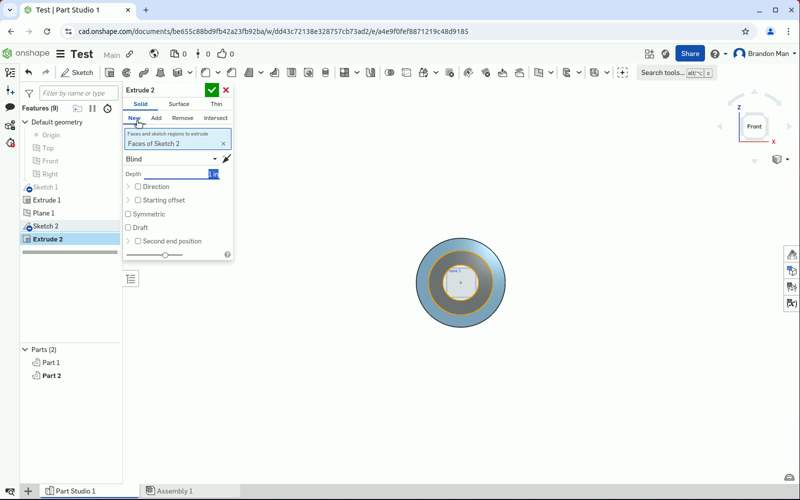
text(1.204)
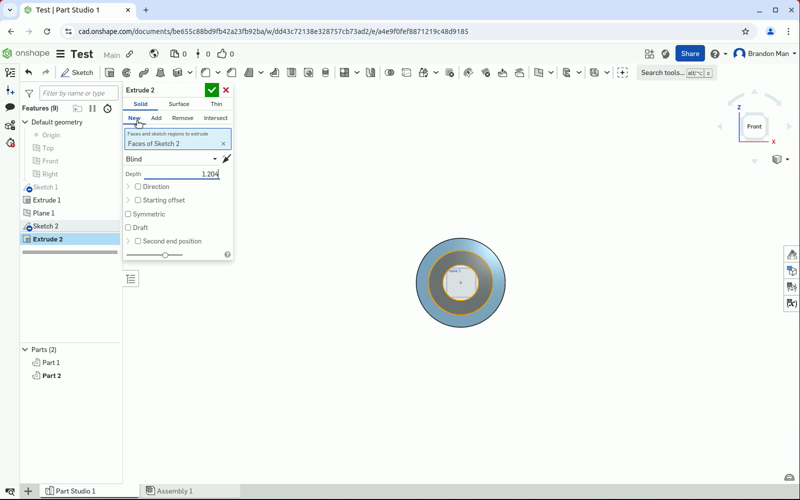
key(enter)
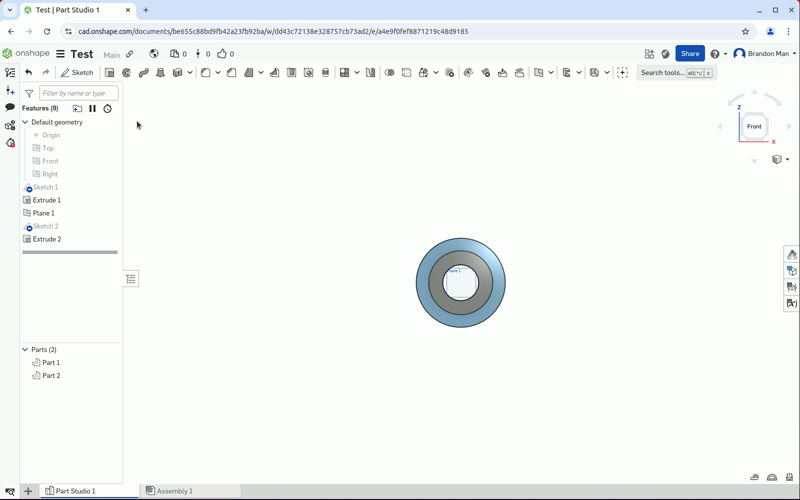
key(shift+h)
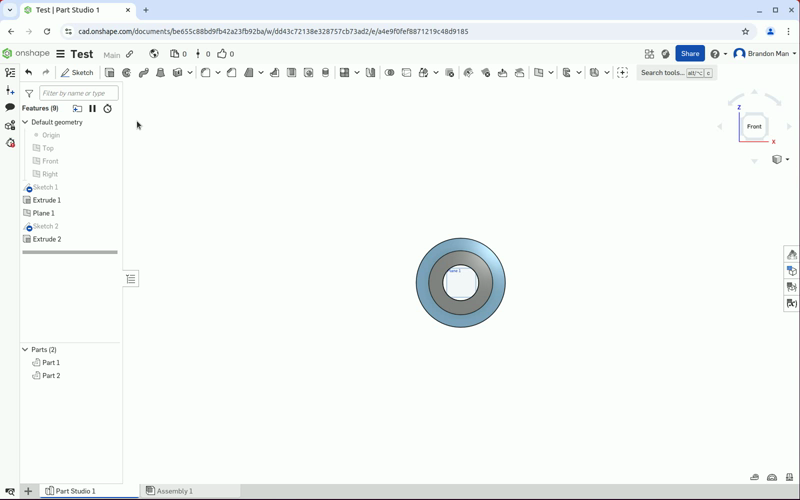
key(shift+h)
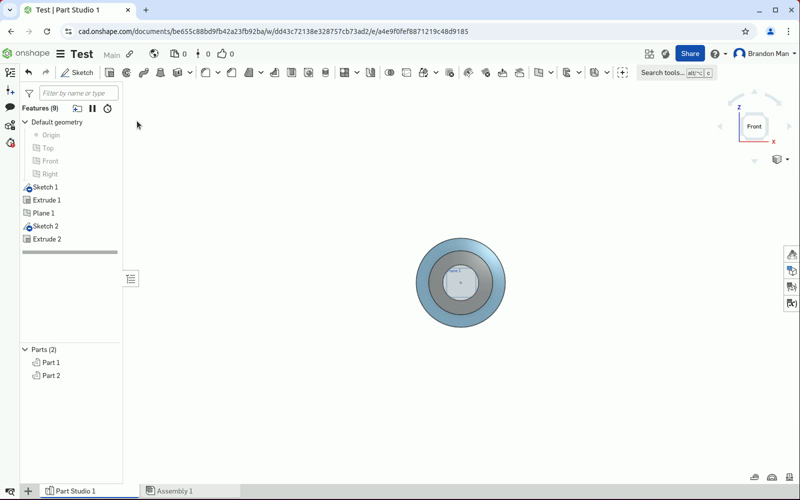
key(shift+7)
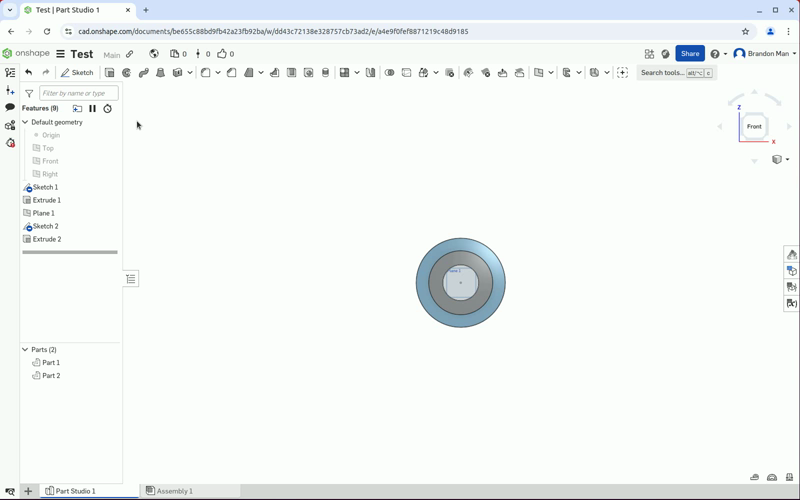
key(left, 2)
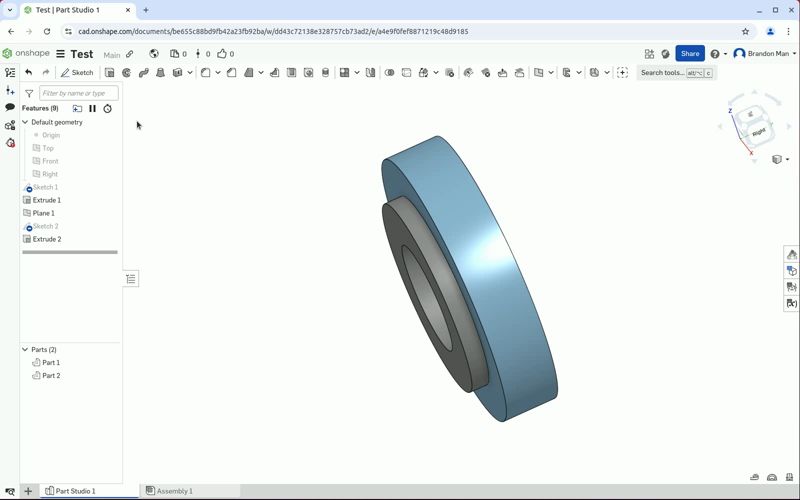
key(down, 2)
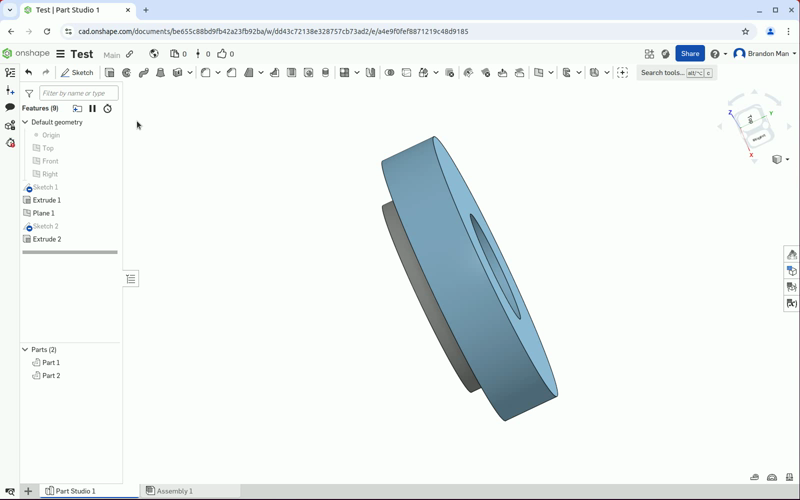
key(up, 2)
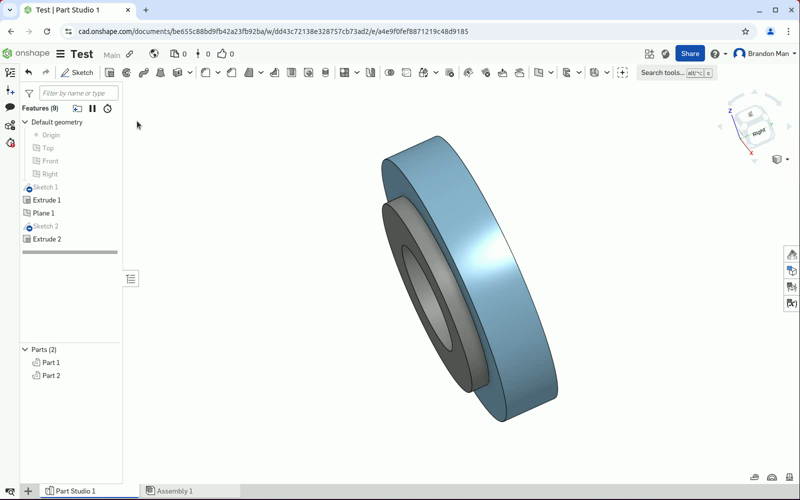
key(right, 2)
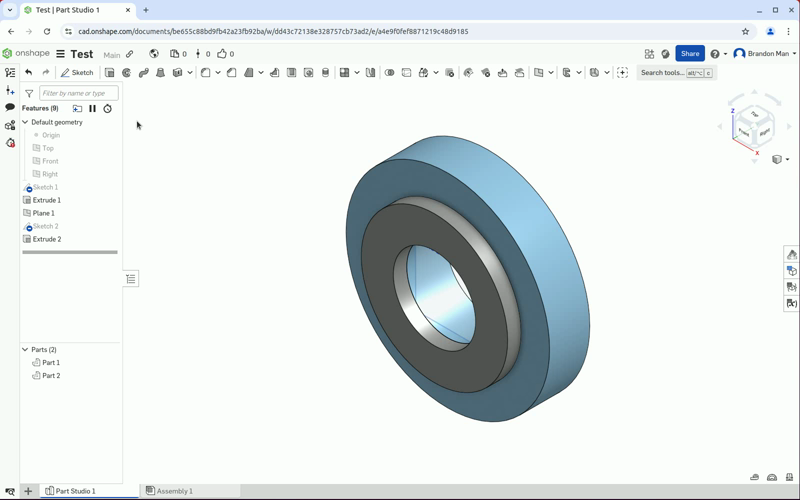
mouse_move(73, 189)
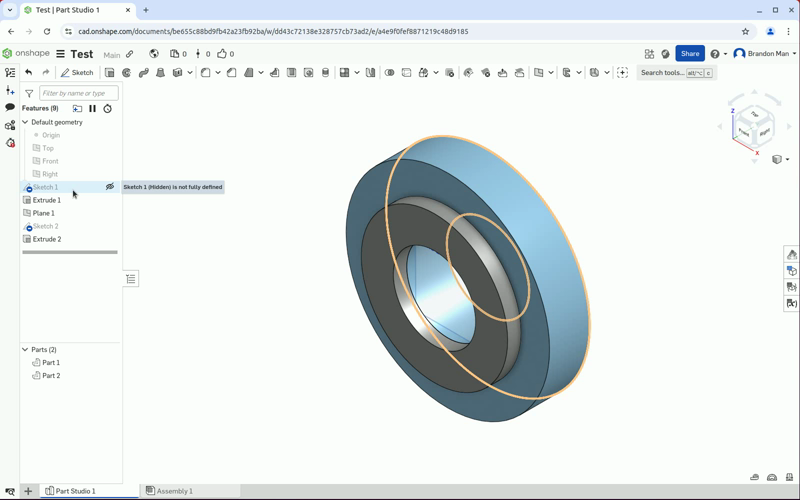
click(73, 189)